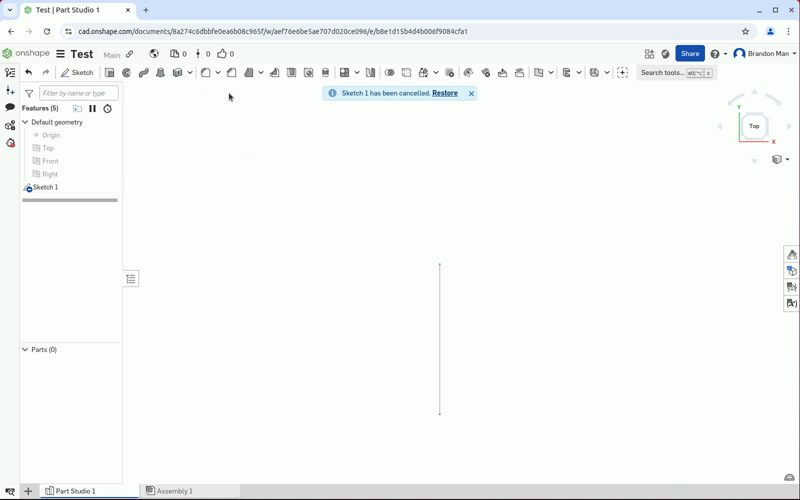
key(shift+h)
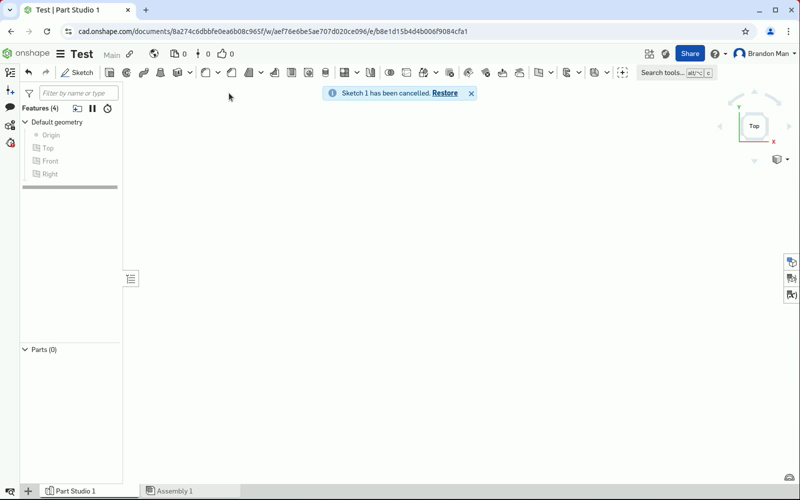
mouse_move(73, 352)
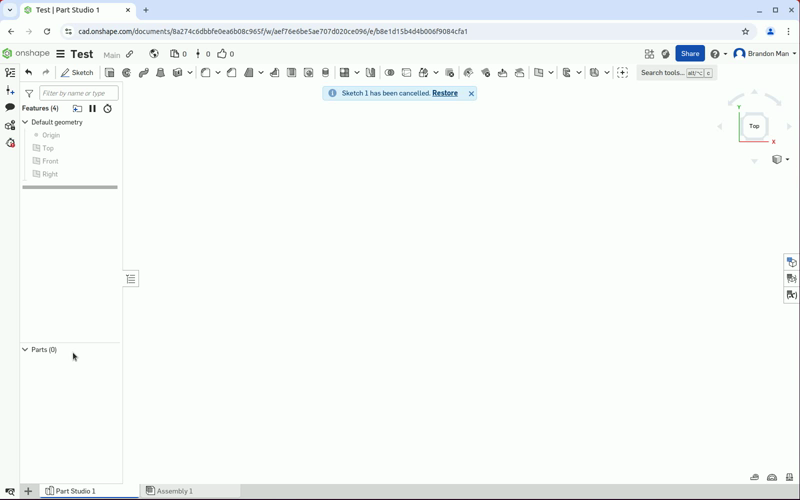
key(y)
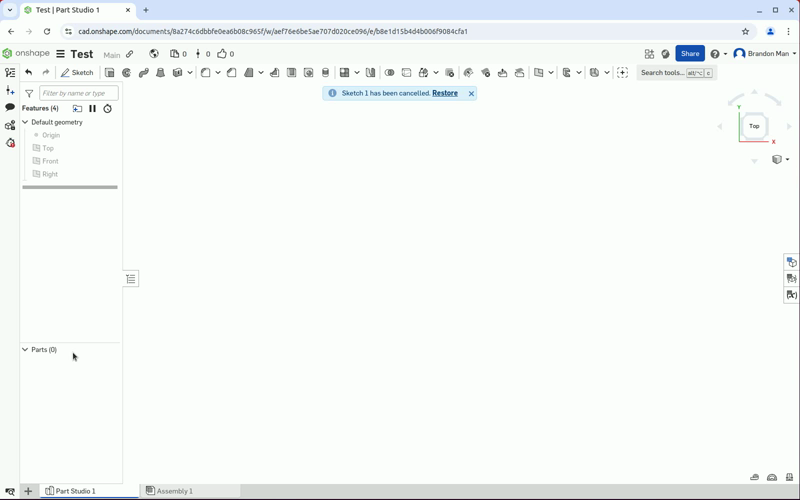
key(shift+p)
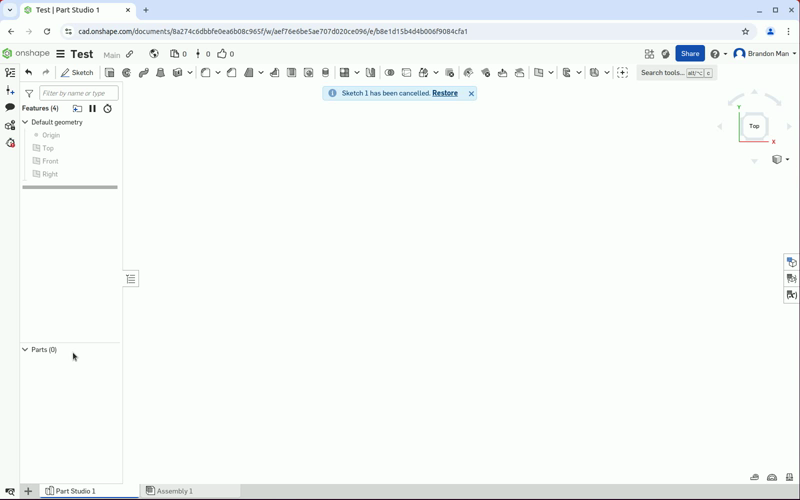
key(space)
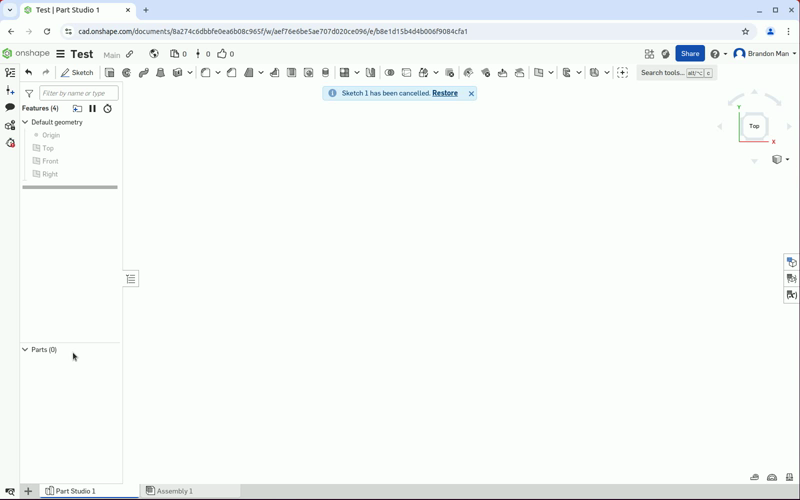
key_down(shift)
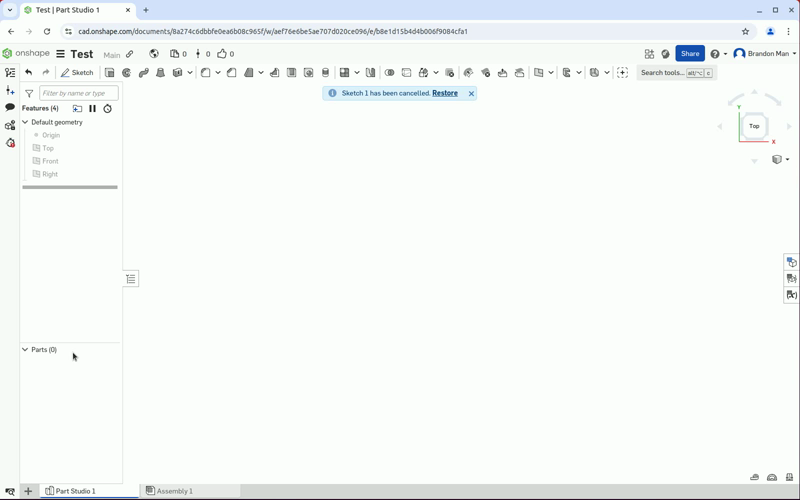
key(up)
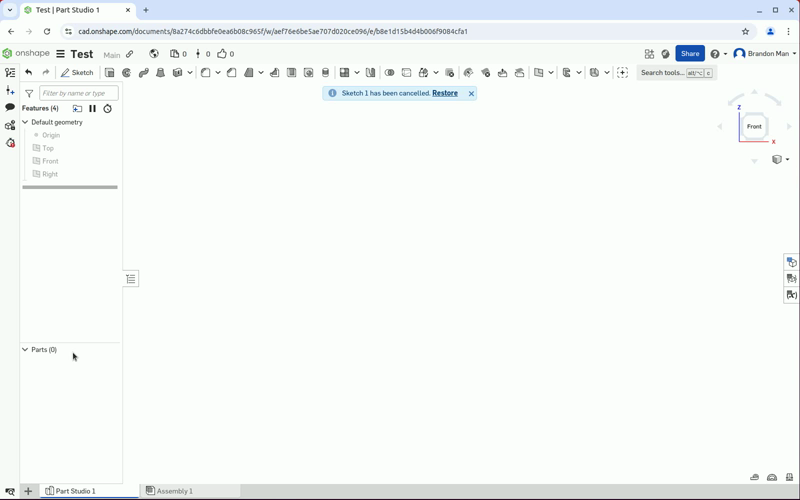
key_up(shift)
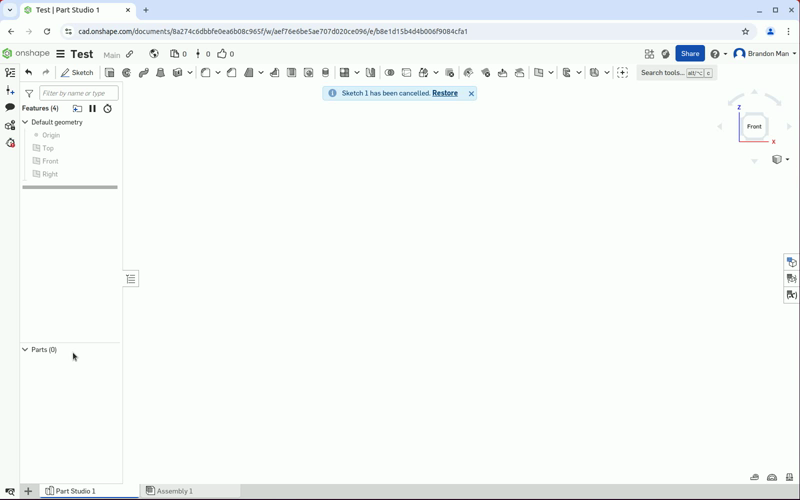
mouse_move(73, 352)
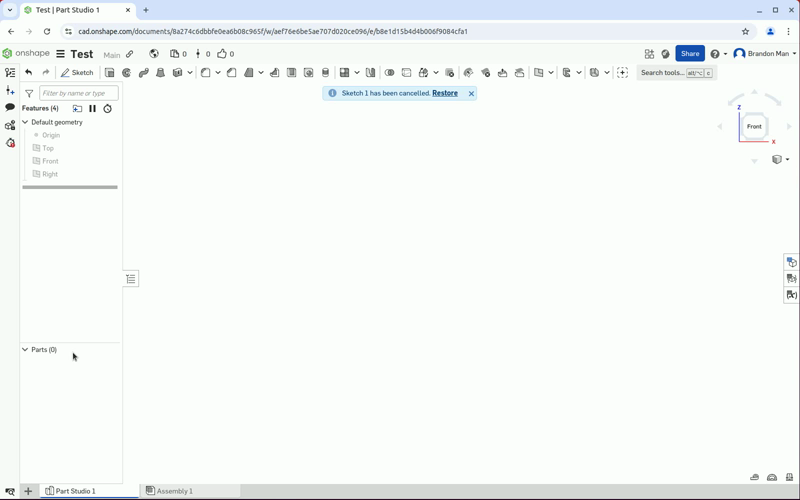
key(shift+y)
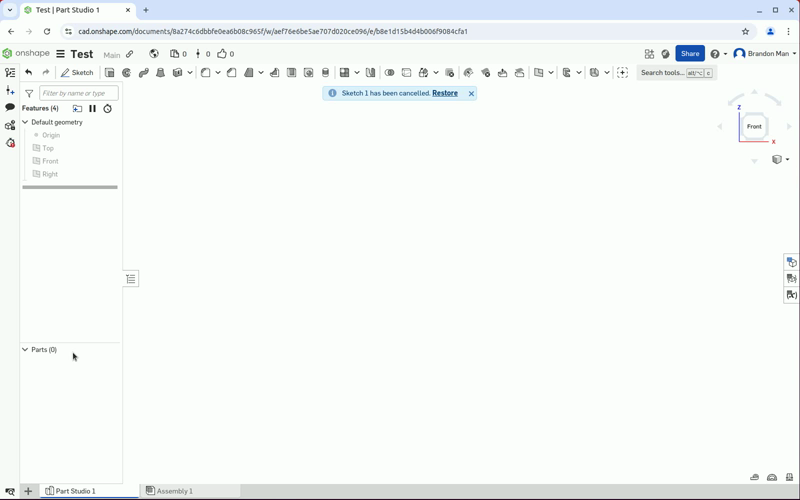
key(shift+s)
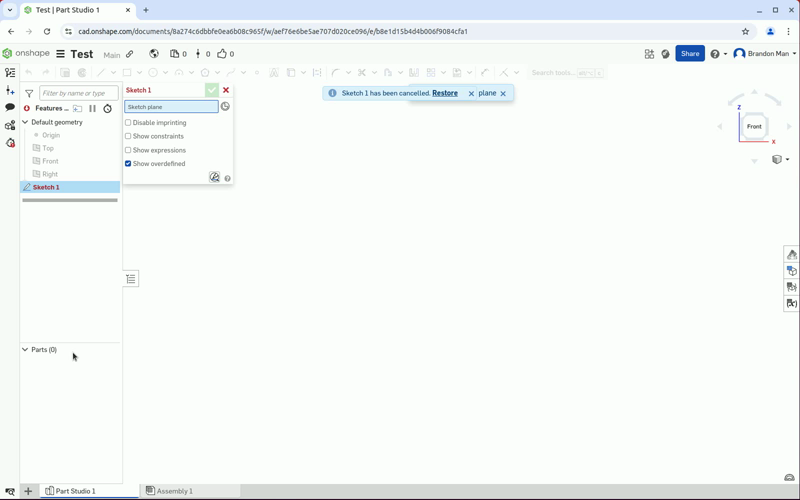
mouse_move(73, 163)
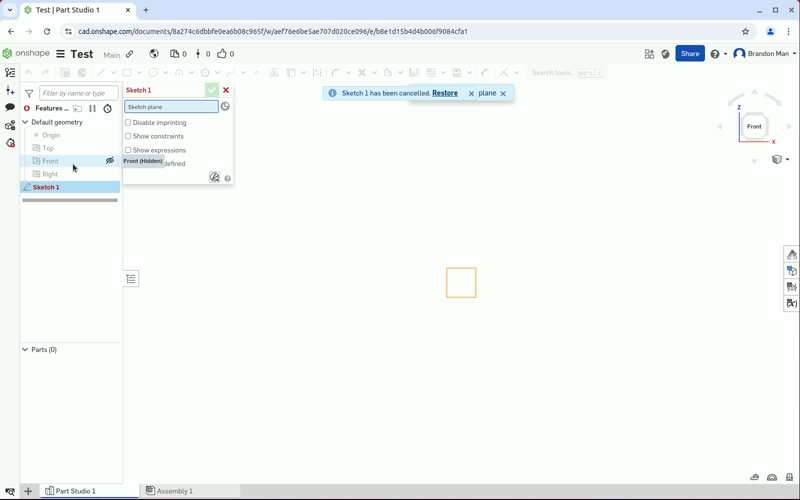
click(73, 163)
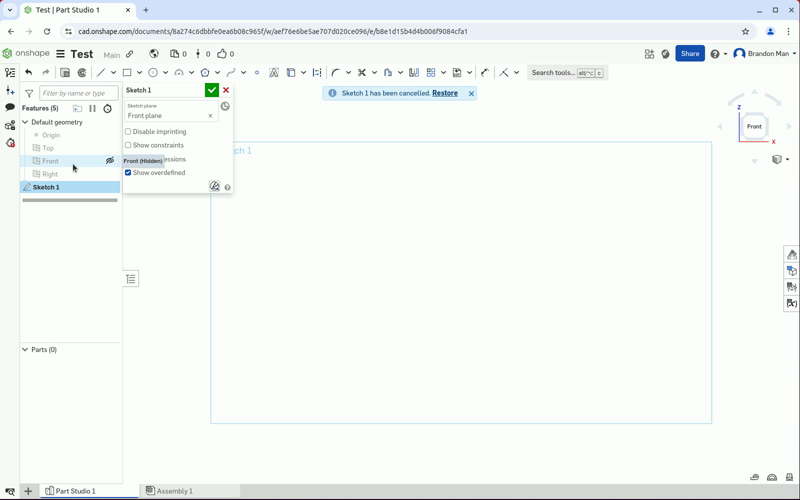
mouse_move(73, 352)
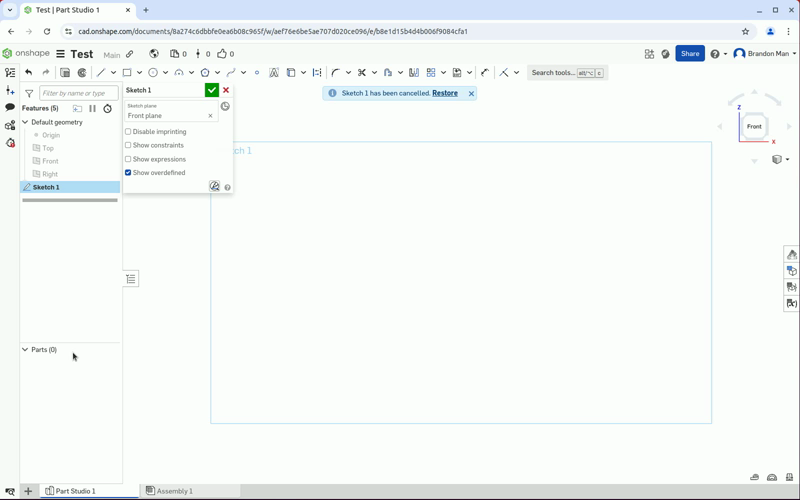
key(y)
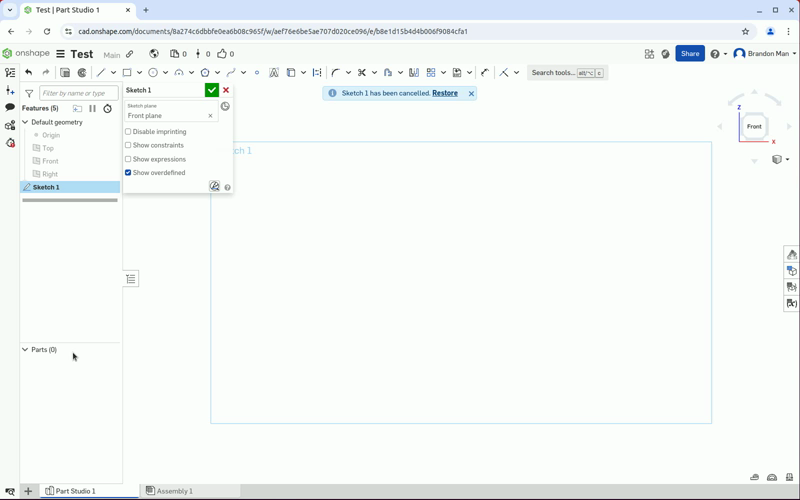
key(l)
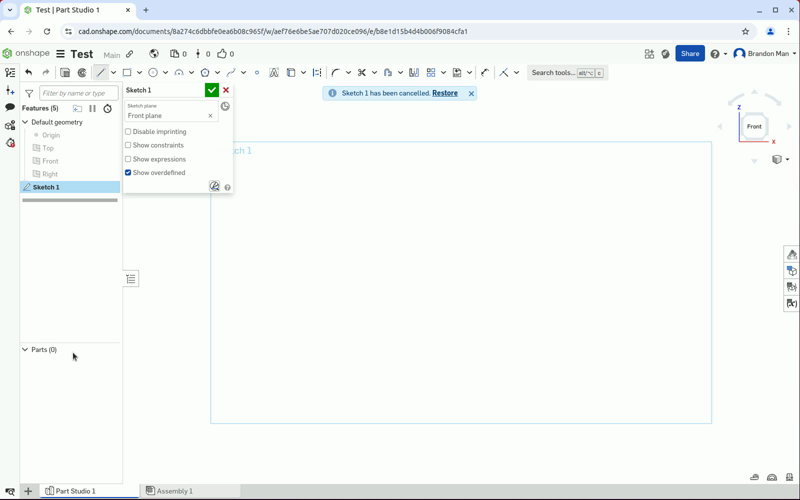
key_down(shift)
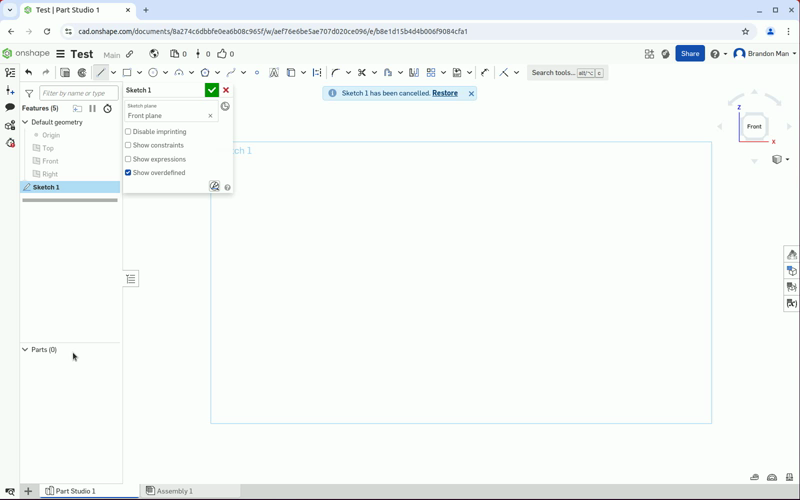
mouse_move(386, 356)
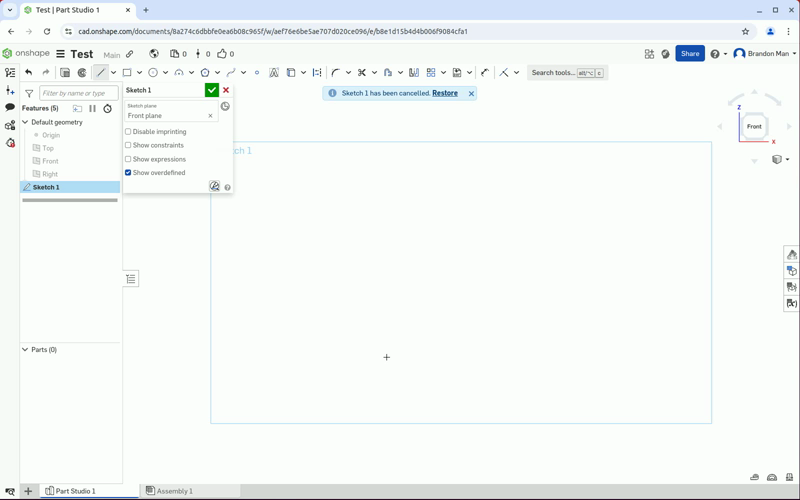
click(386, 356)
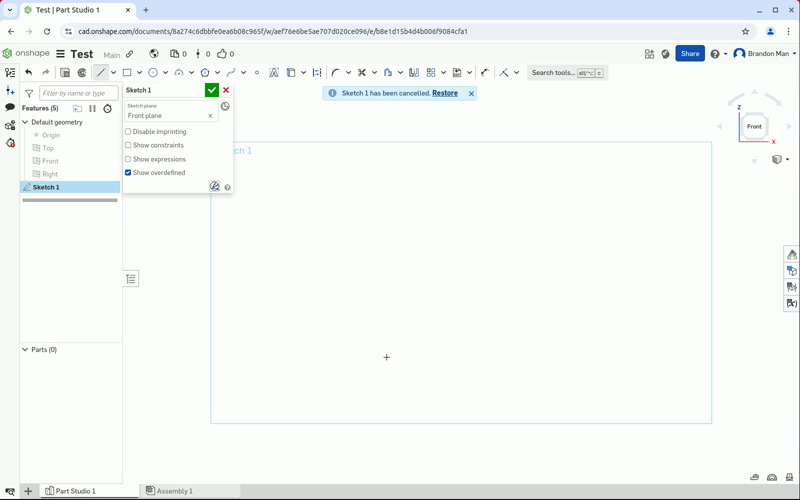
key_up(shift)
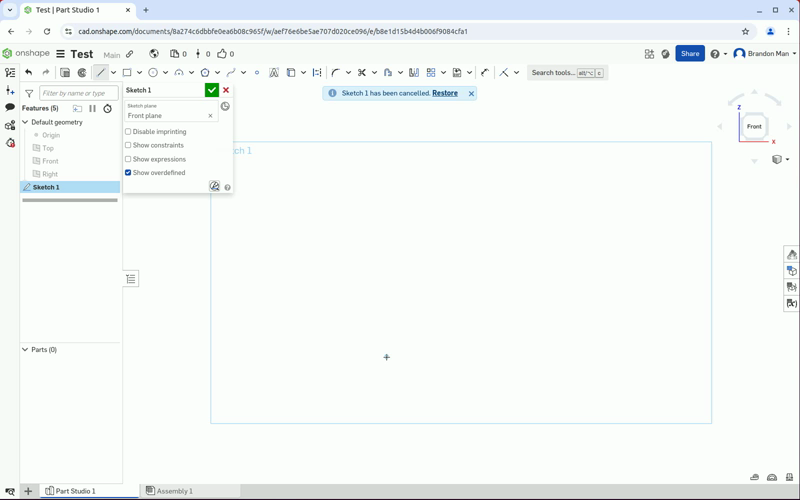
key_down(shift)
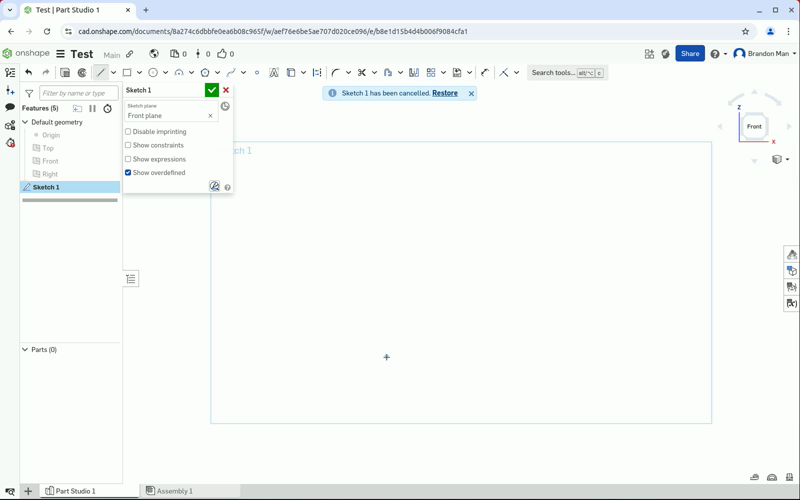
mouse_move(535, 356)
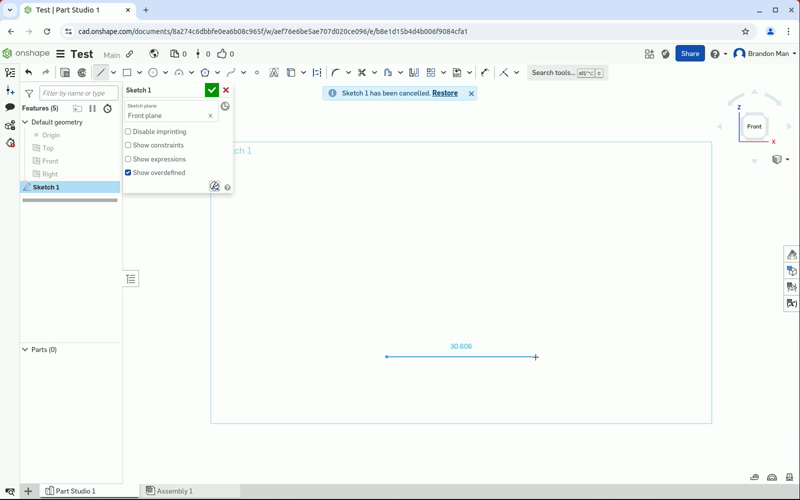
click(535, 356)
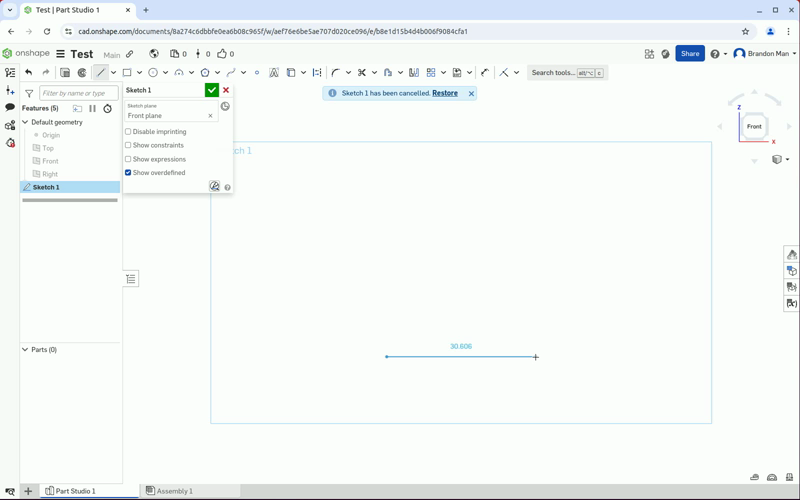
key_up(shift)
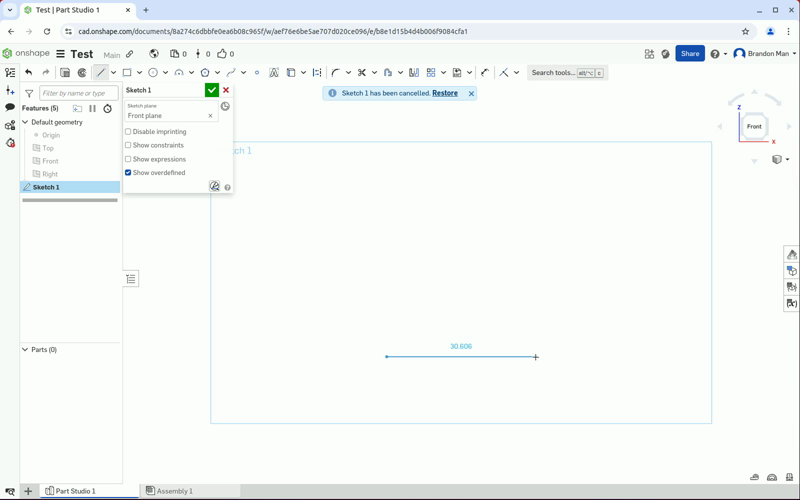
key_down(shift)
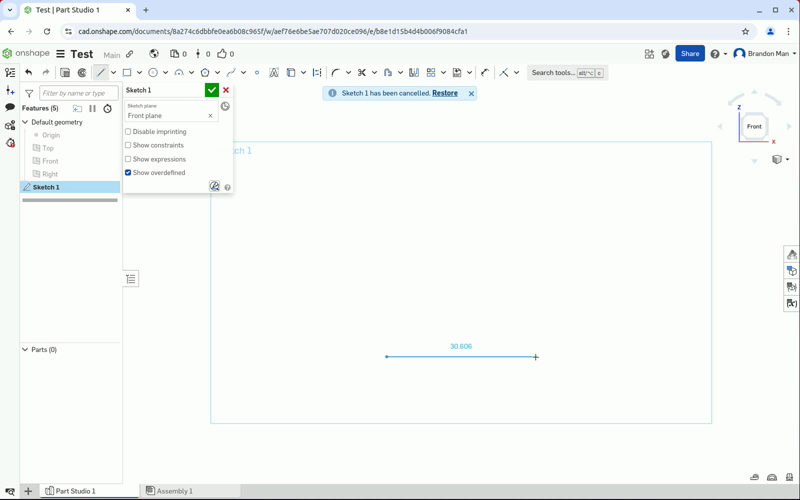
mouse_move(535, 217)
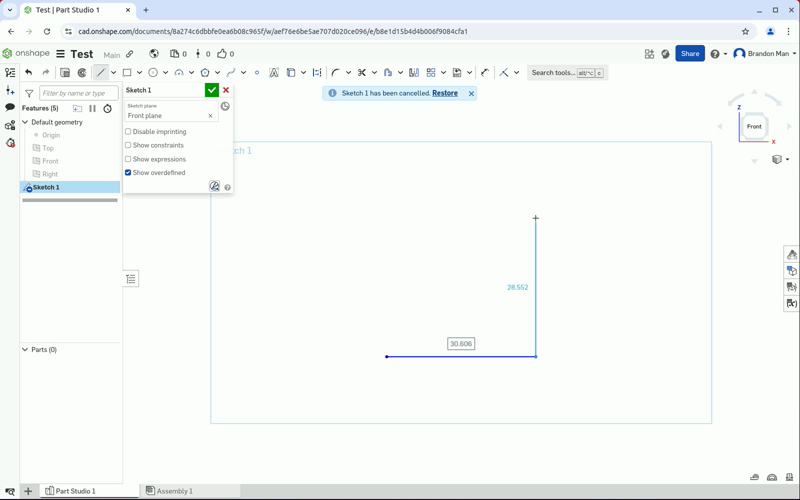
click(535, 217)
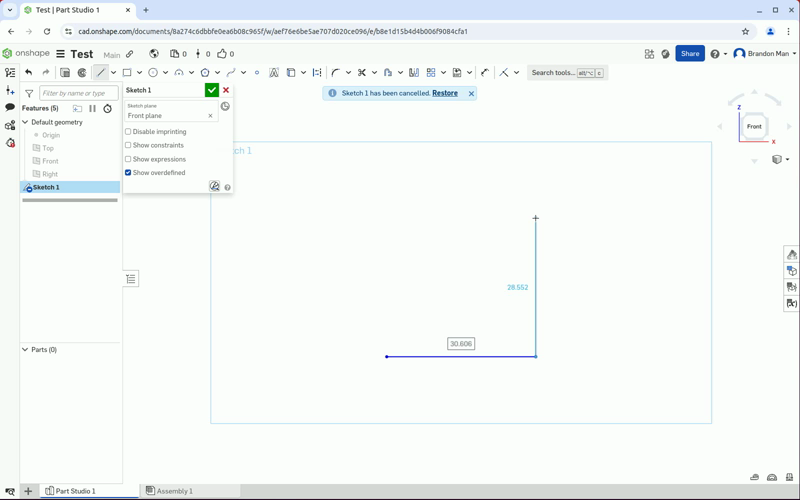
key_up(shift)
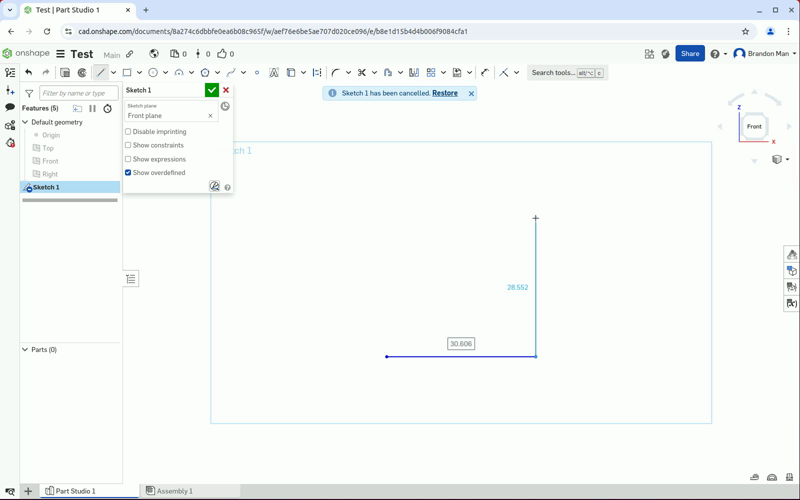
key_down(shift)
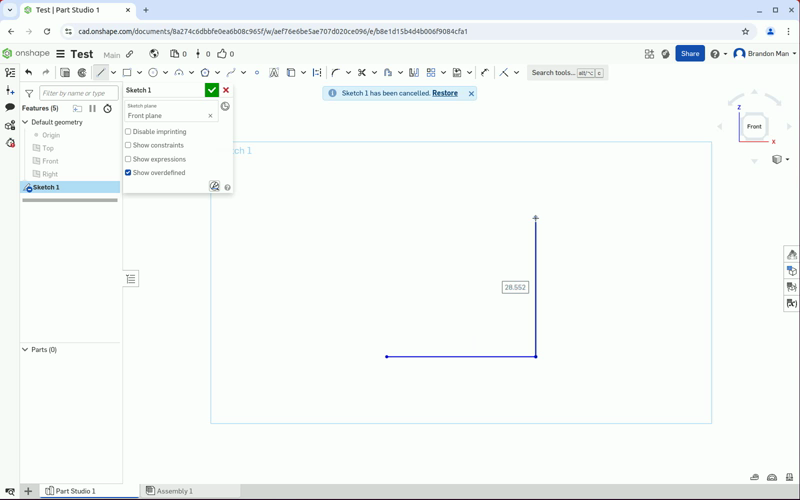
mouse_move(386, 217)
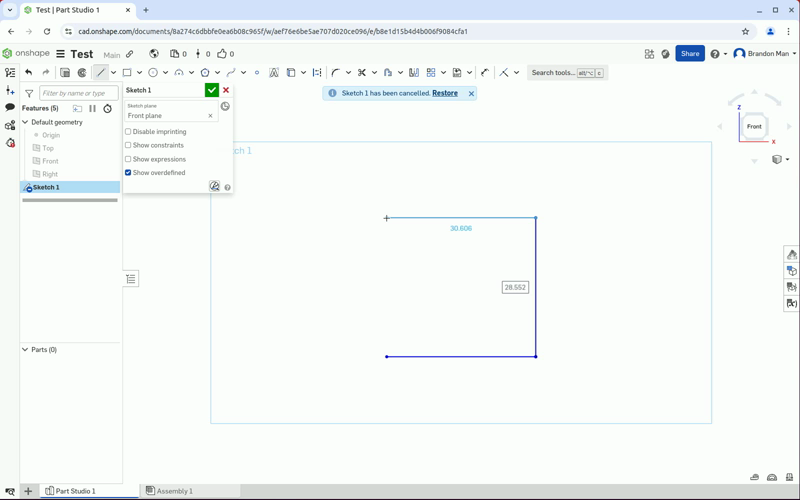
click(386, 217)
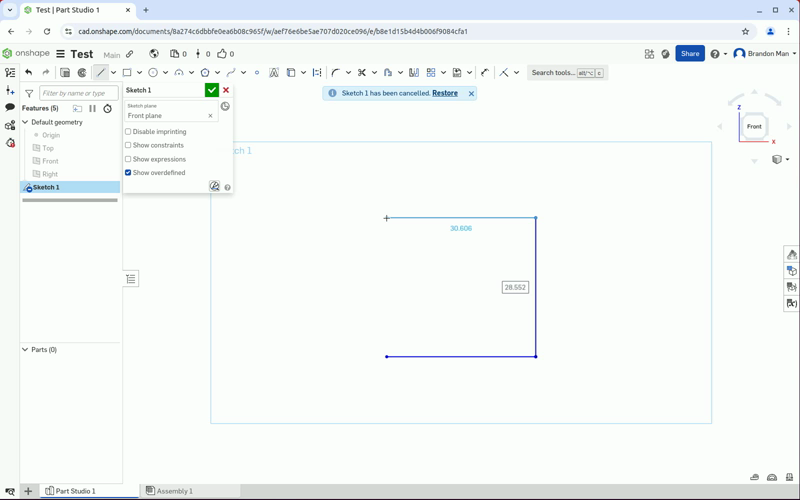
key_up(shift)
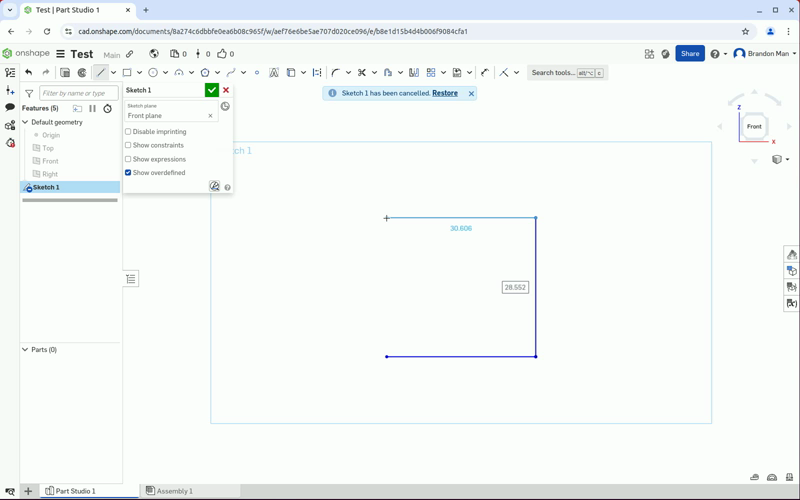
key_down(shift)
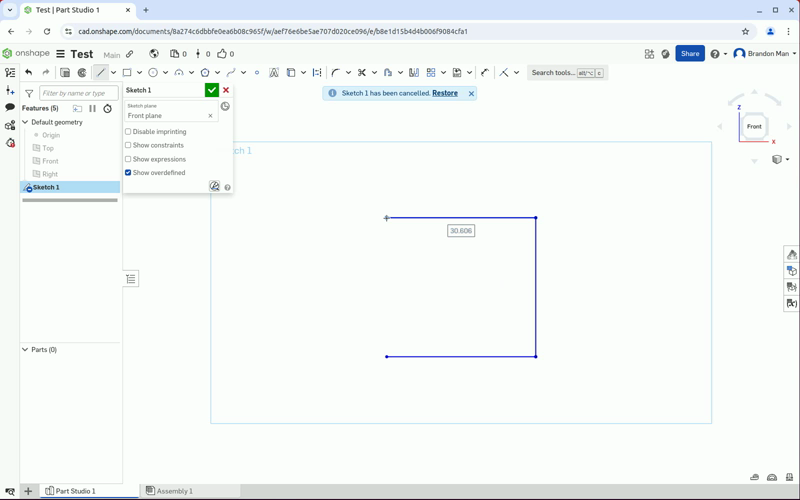
mouse_move(386, 356)
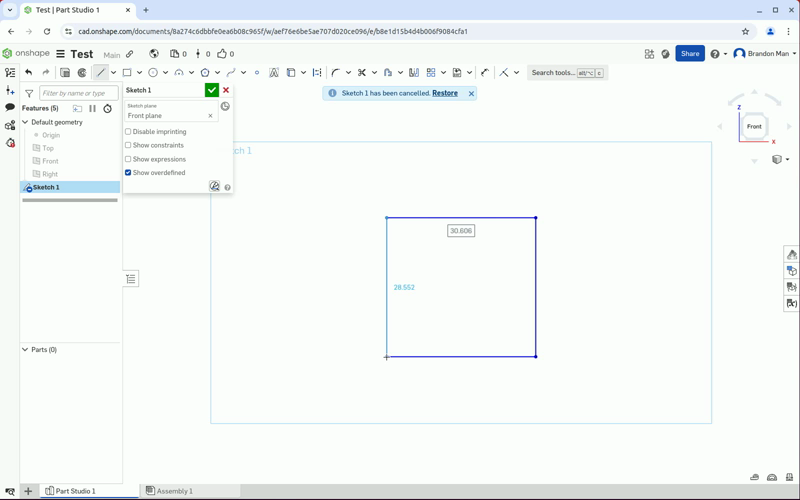
key_up(shift)
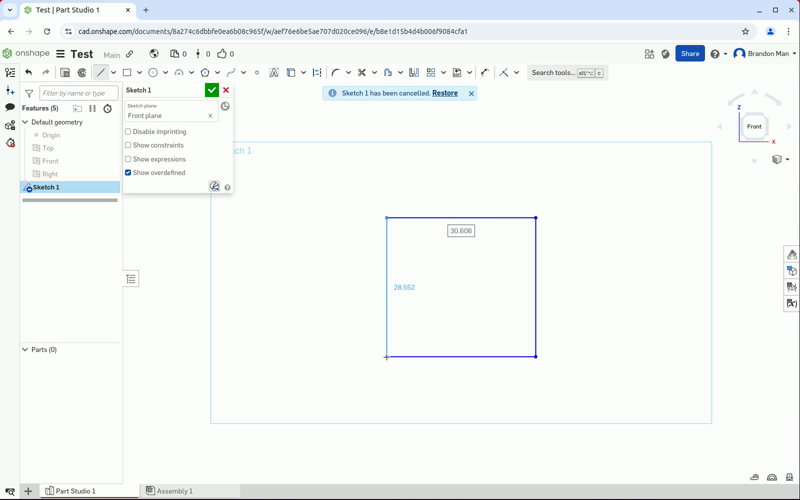
click(386, 356)
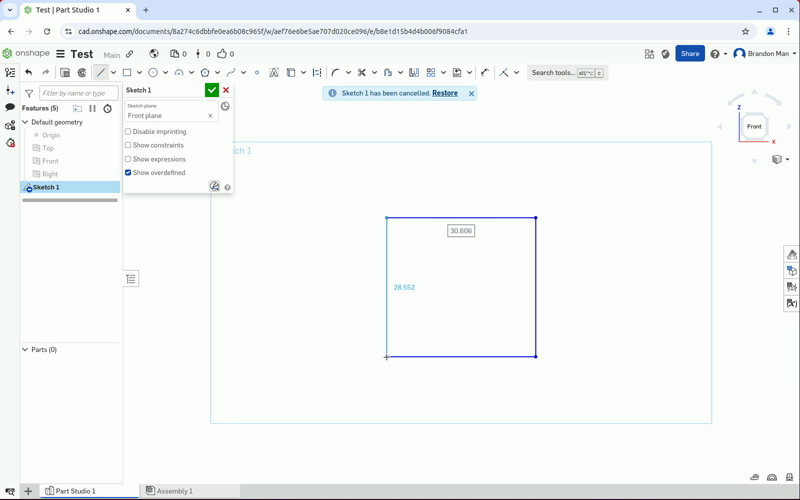
key(esc)
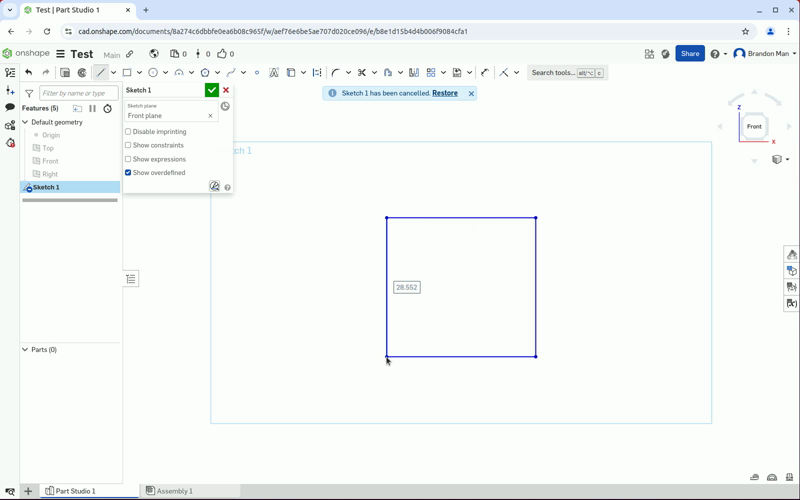
mouse_move(431, 259)
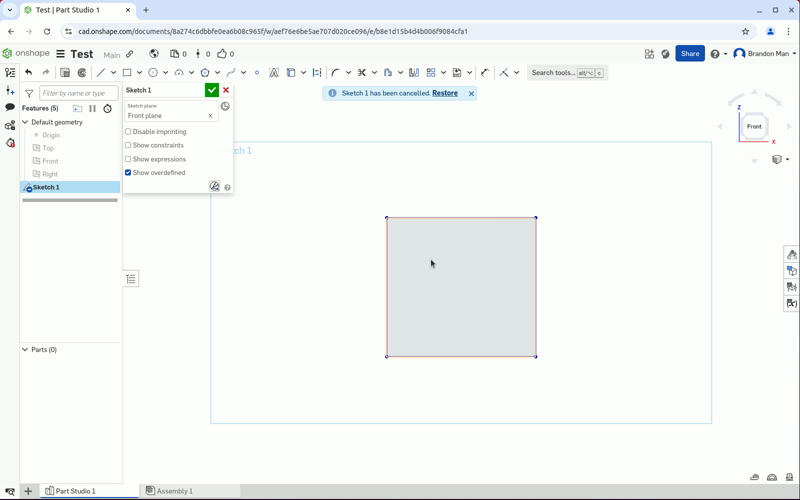
click(431, 259)
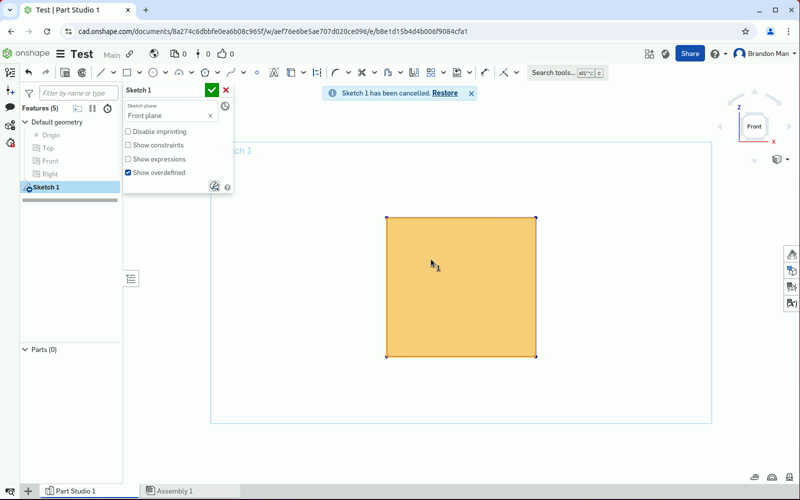
mouse_move(73, 352)
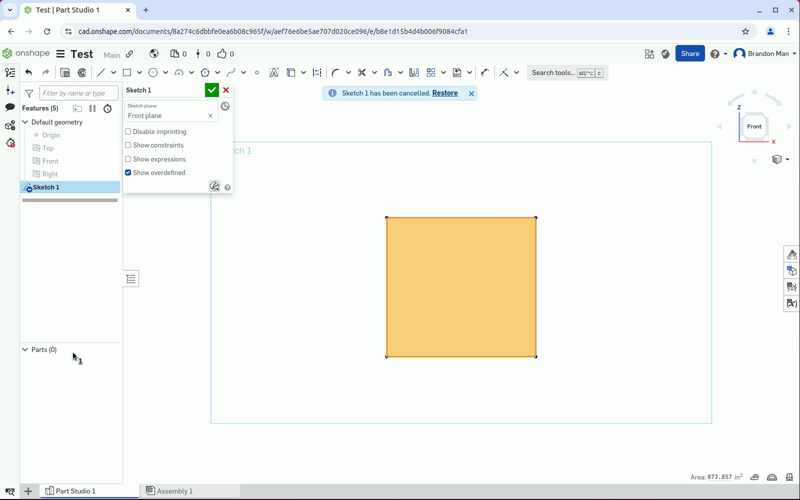
key(shift+y)
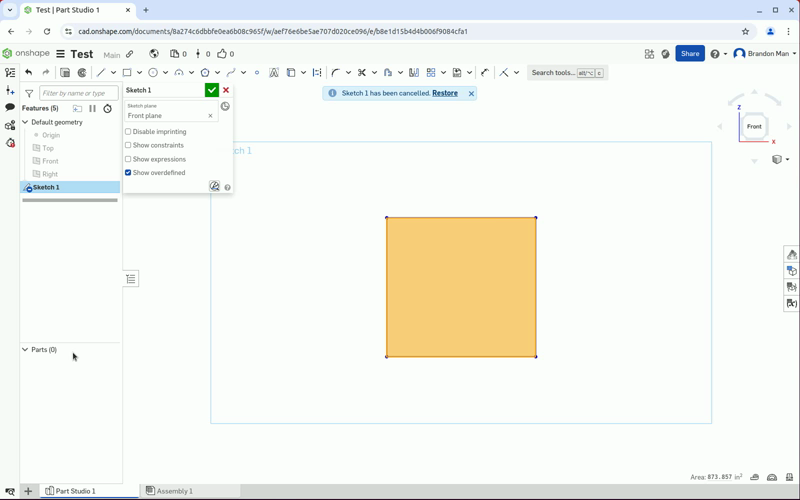
key(shift+e)
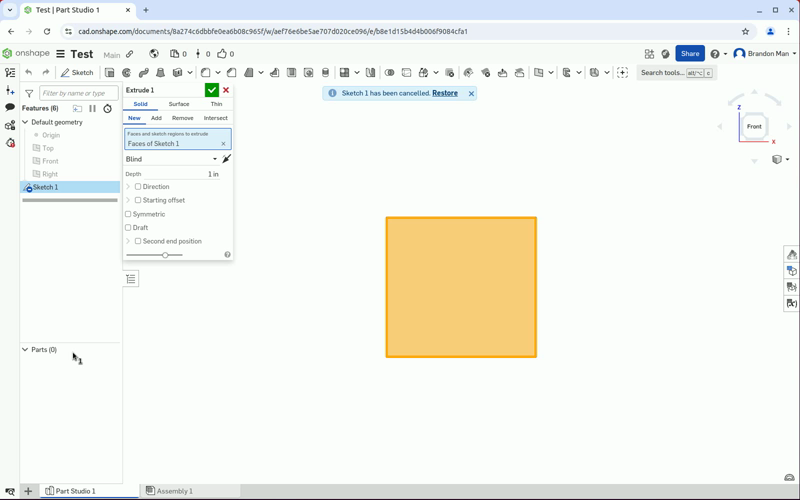
mouse_move(143, 106)
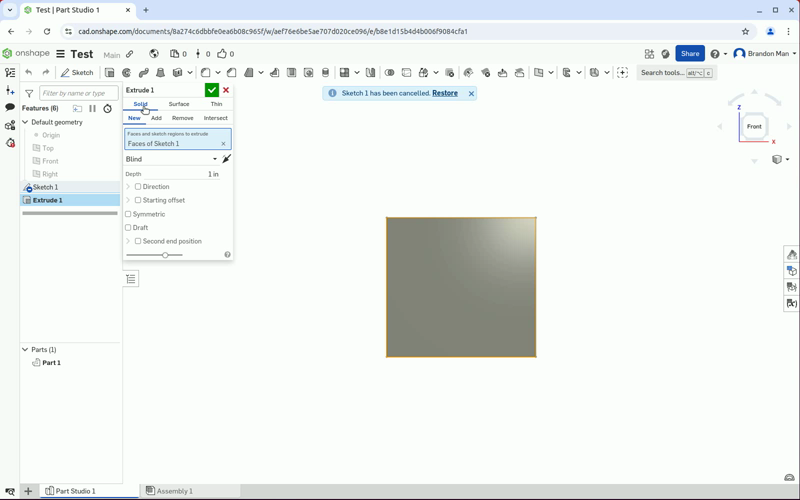
click(143, 106)
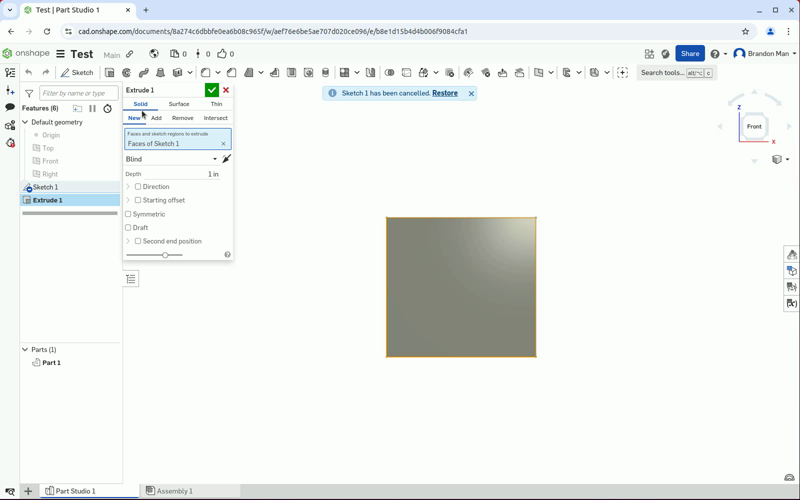
mouse_move(137, 120)
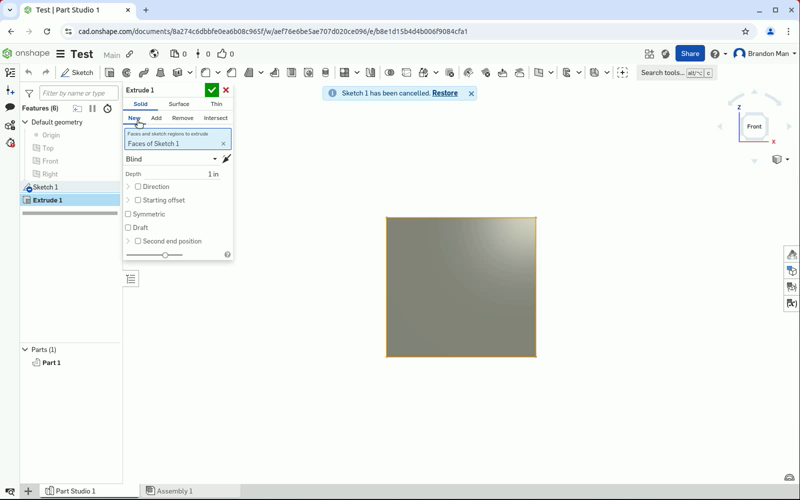
click(137, 120)
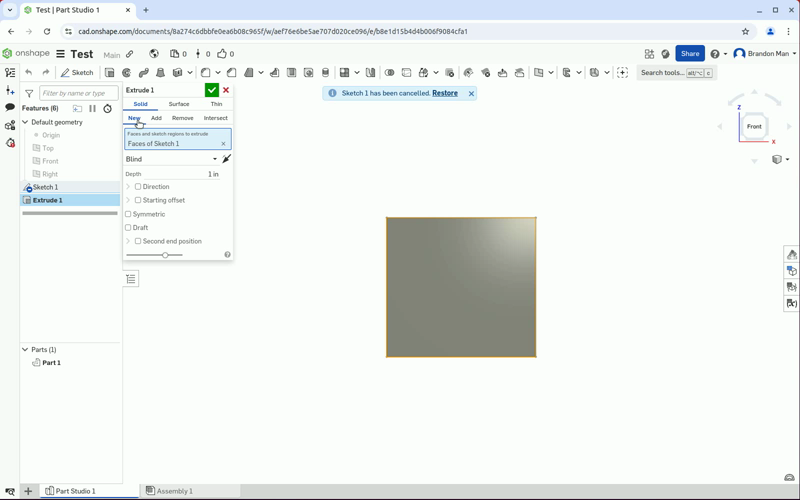
key(tab, 4)
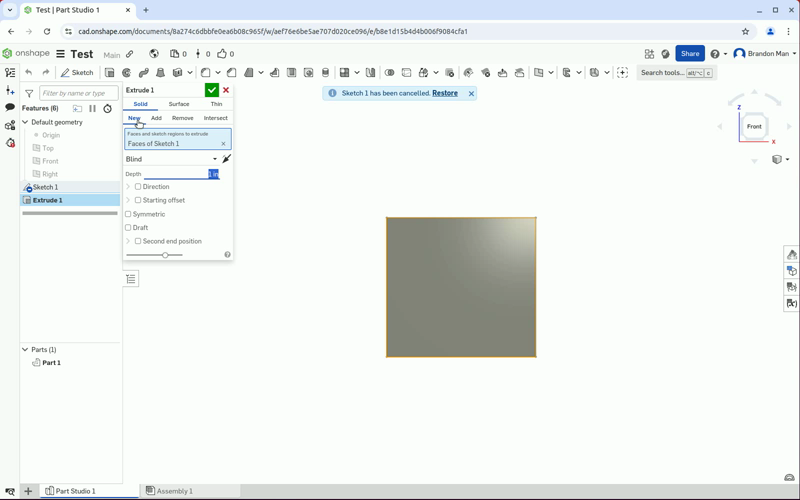
text(23.108)
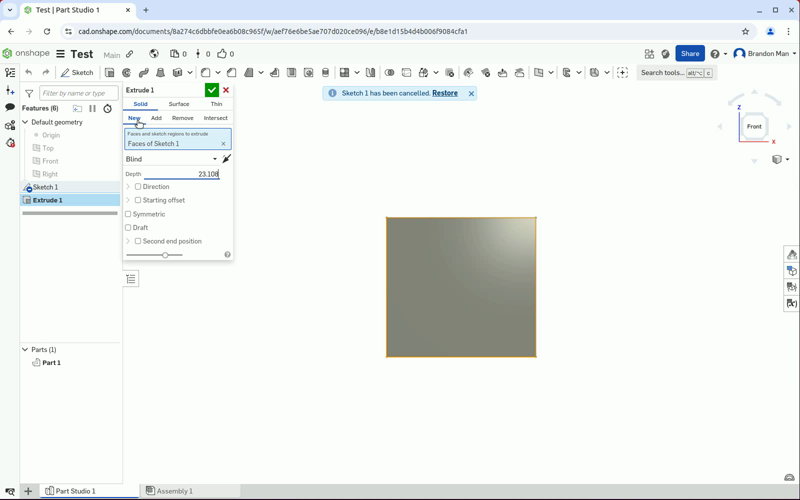
key(enter)
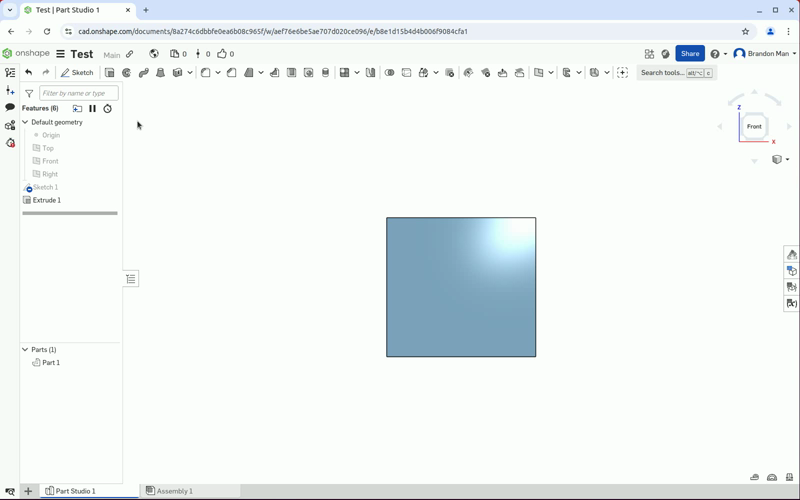
key(shift+h)
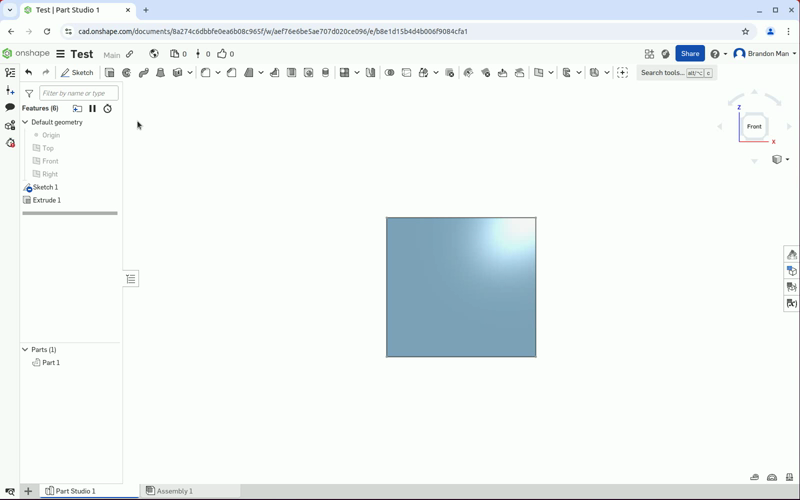
key(shift+h)
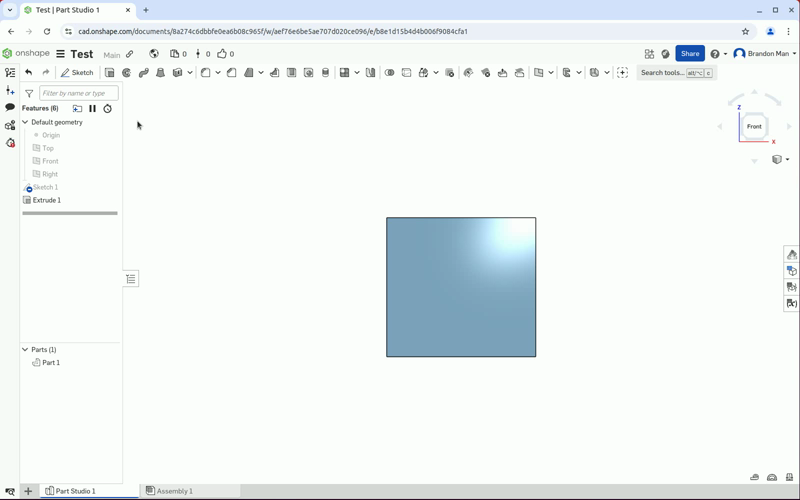
mouse_move(73, 189)
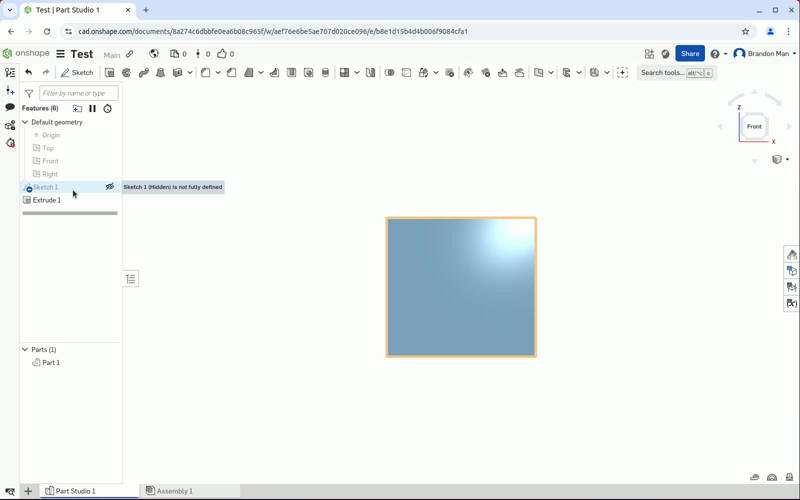
click(73, 189)
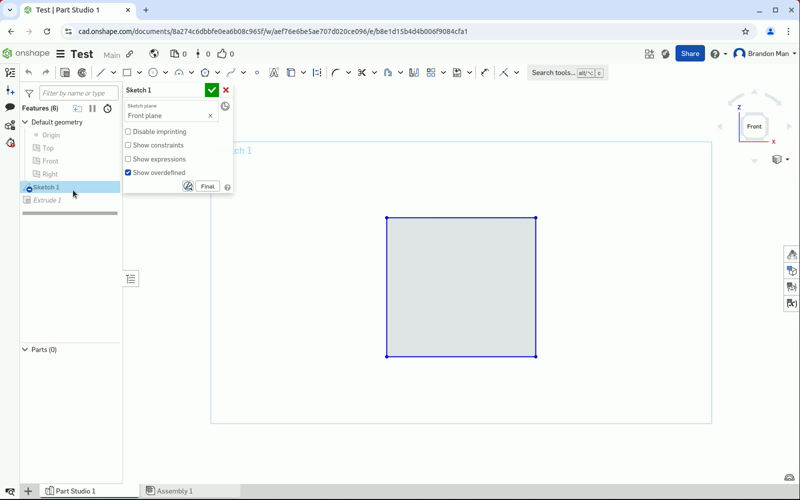
mouse_move(229, 92)
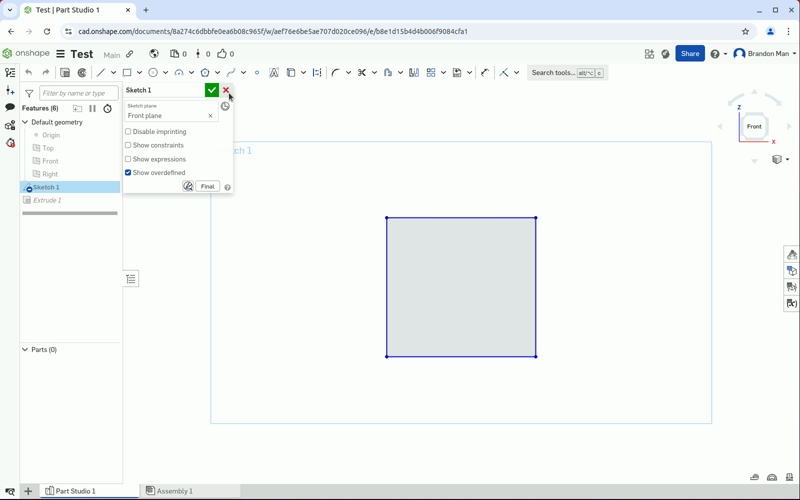
click(229, 92)
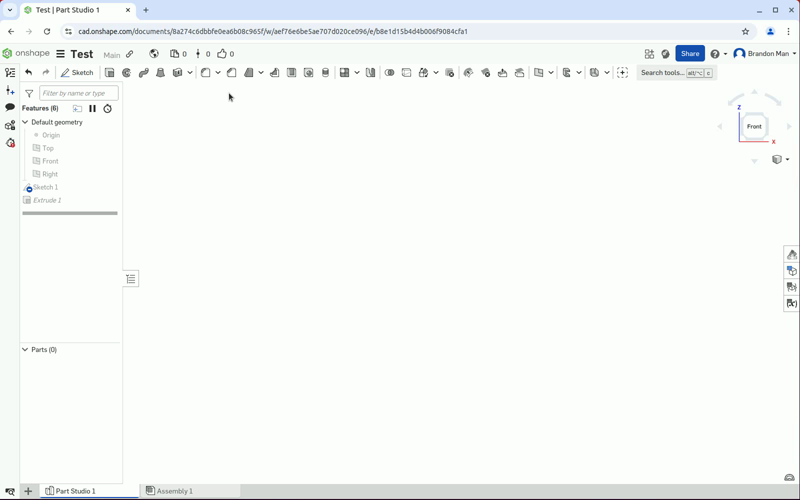
mouse_move(541, 75)
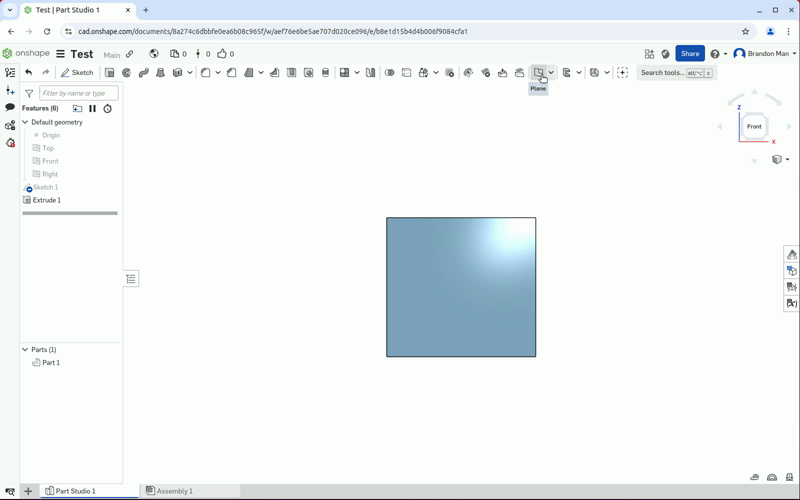
click(541, 75)
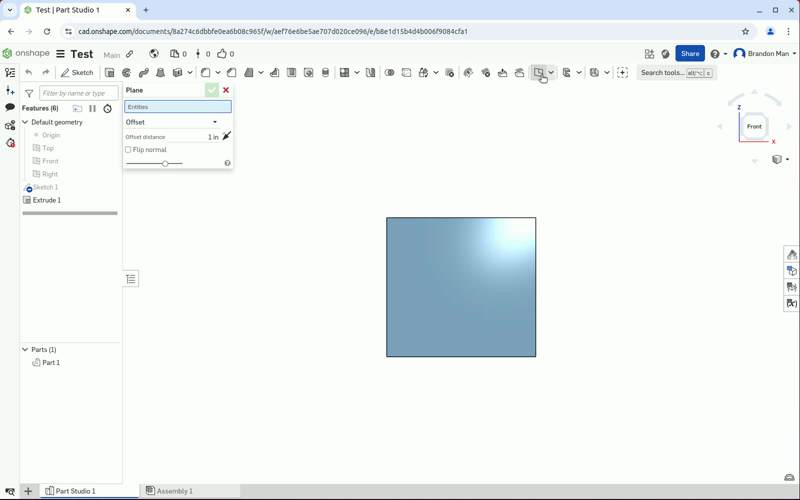
mouse_move(73, 163)
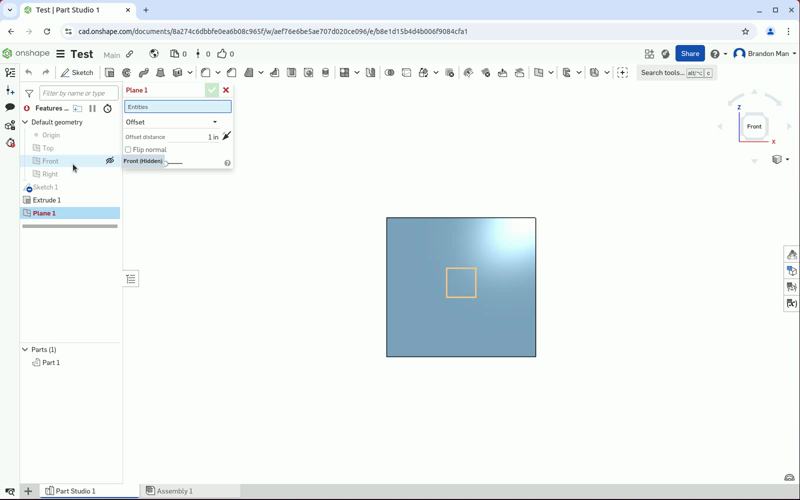
click(73, 163)
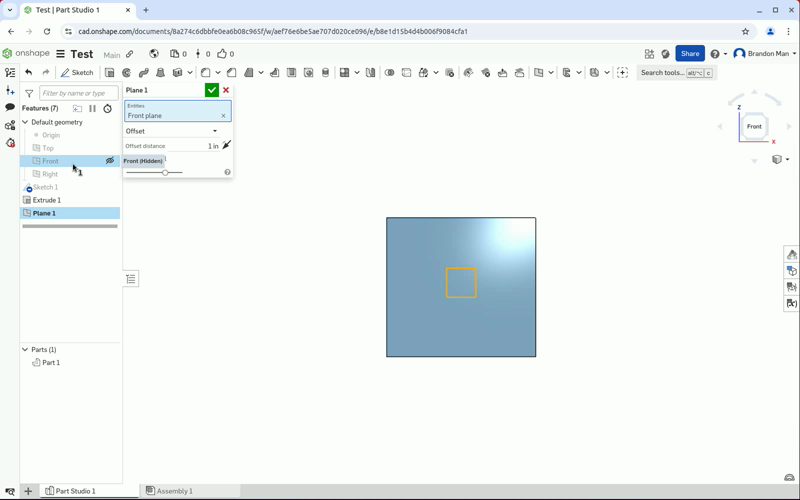
key(tab, 2)
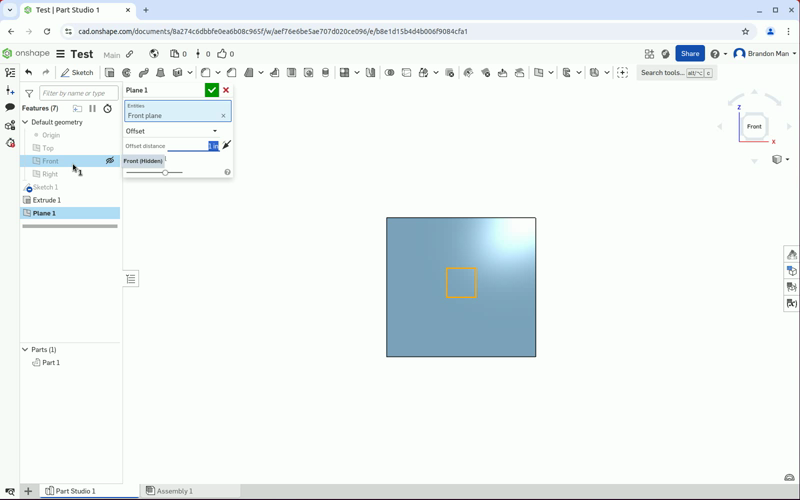
text(23.108)
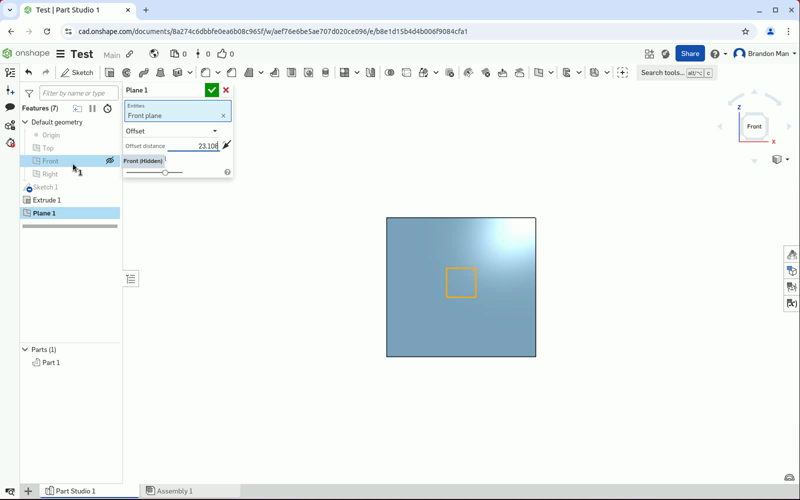
key(enter, 2)
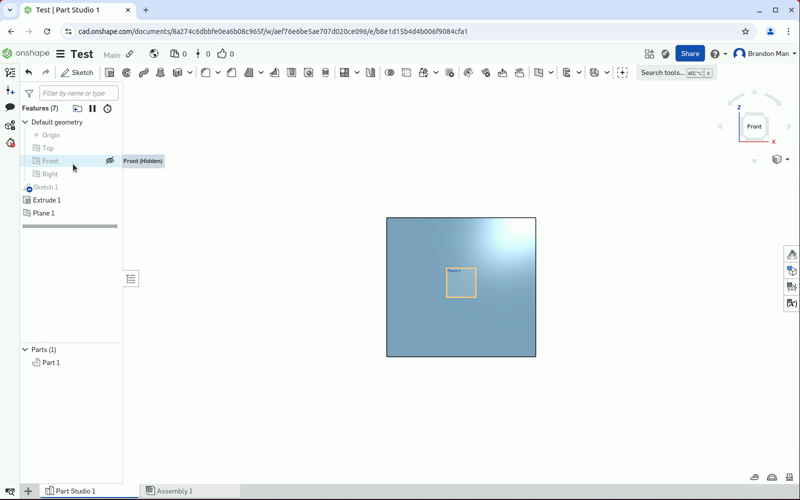
key(shift+s)
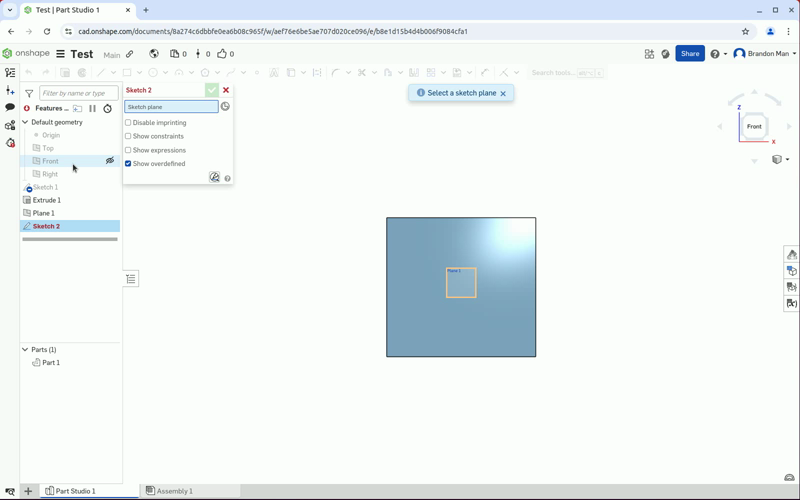
mouse_move(73, 215)
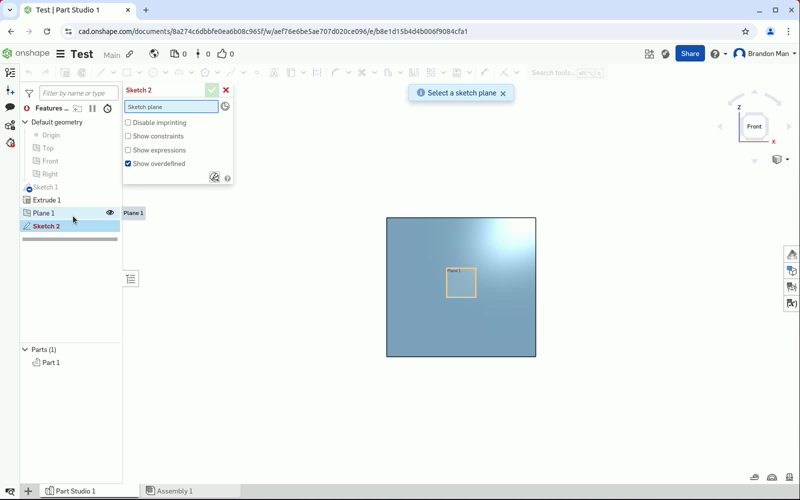
click(73, 215)
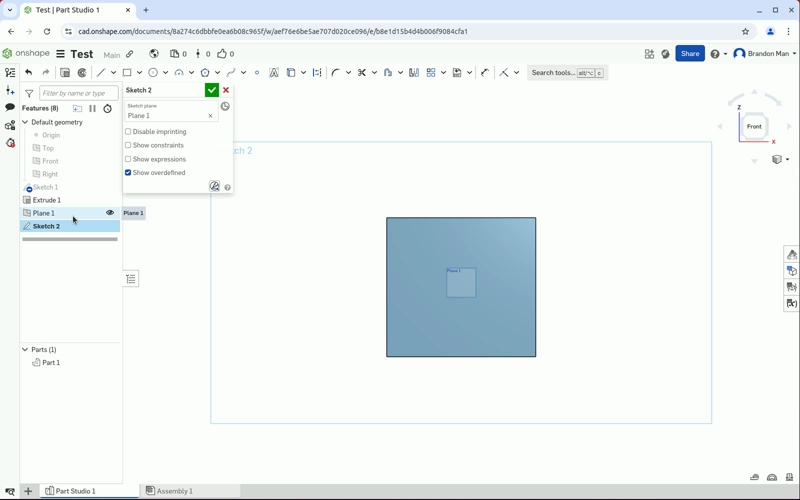
mouse_move(73, 352)
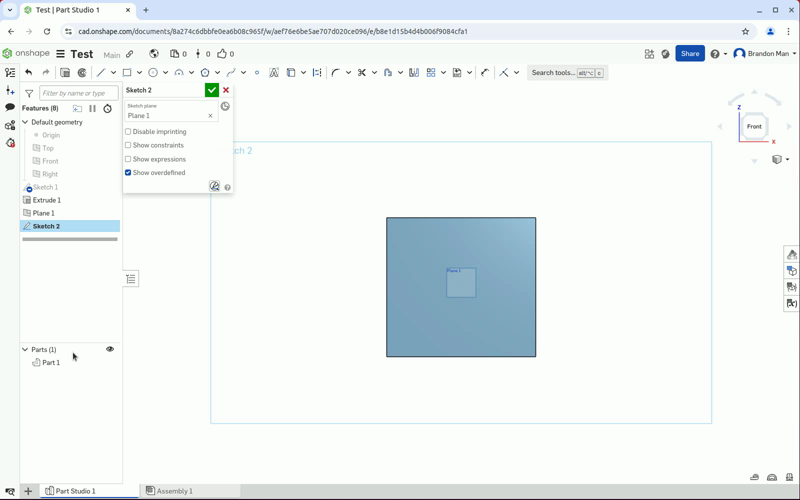
key(y)
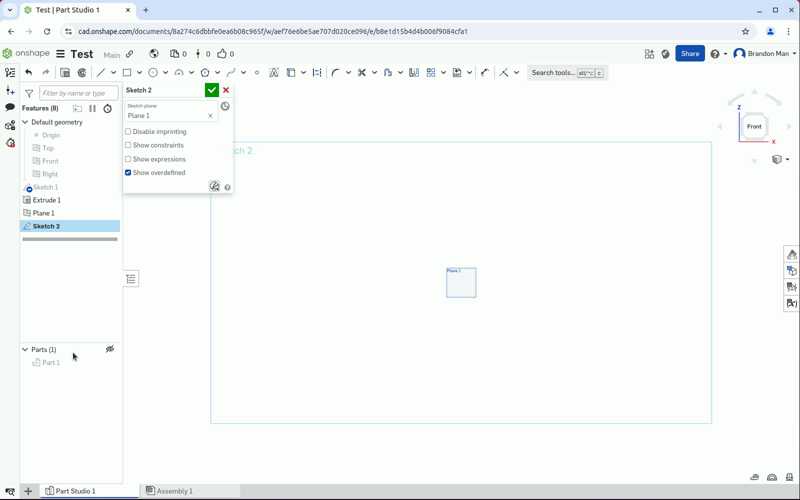
key(l)
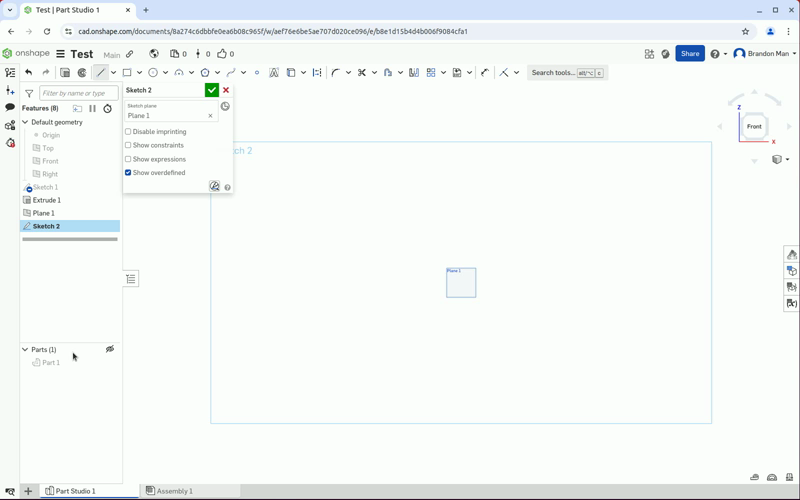
key_down(shift)
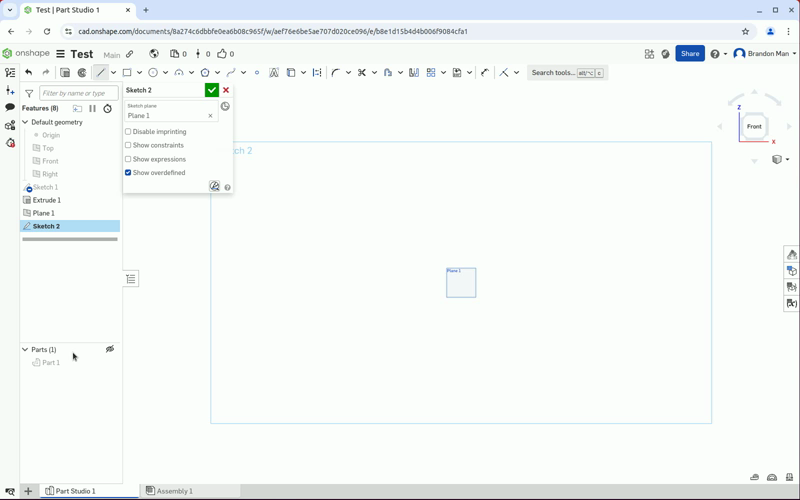
mouse_move(391, 351)
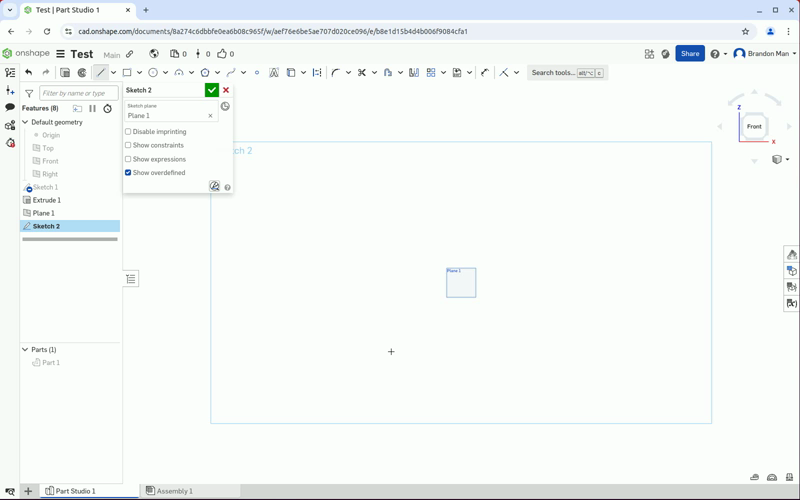
click(391, 351)
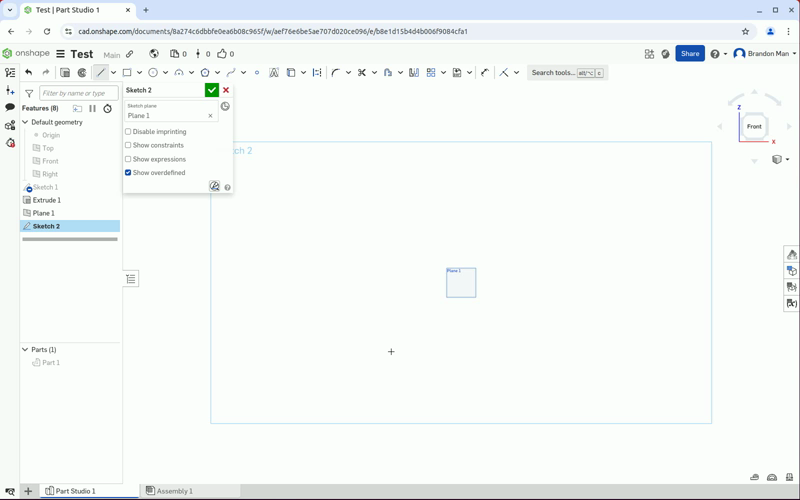
key_up(shift)
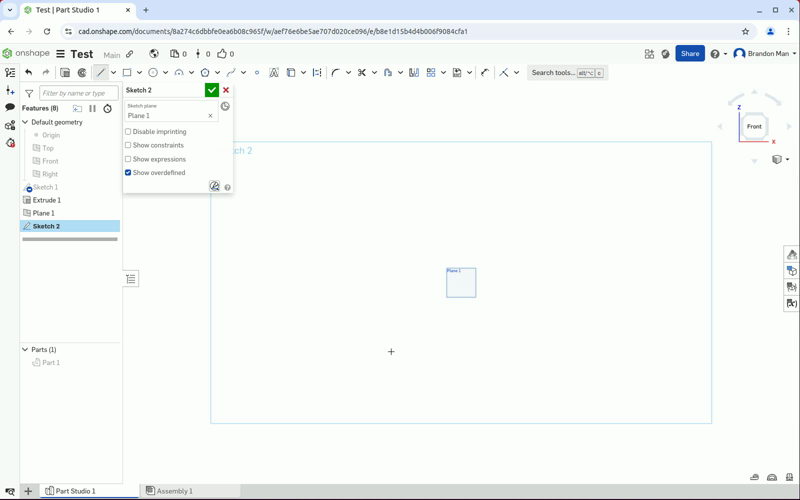
key_down(shift)
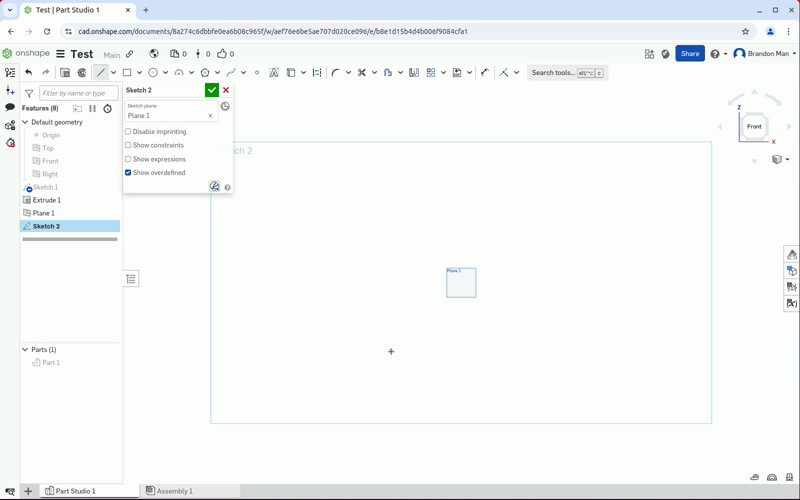
mouse_move(530, 351)
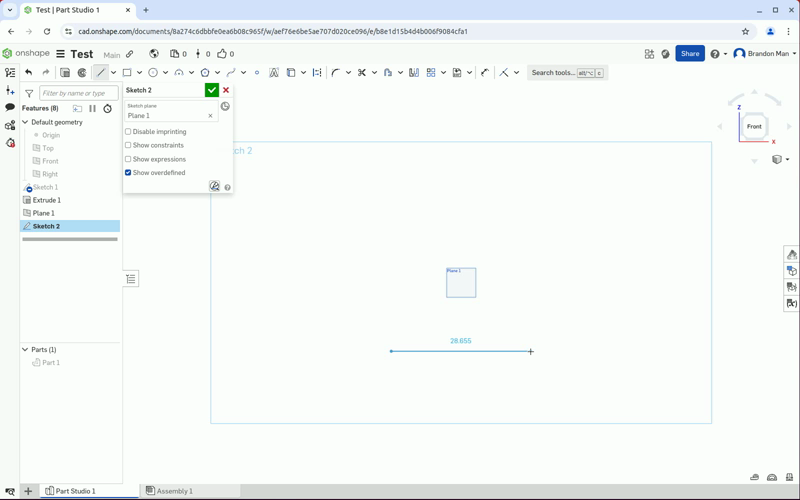
click(530, 351)
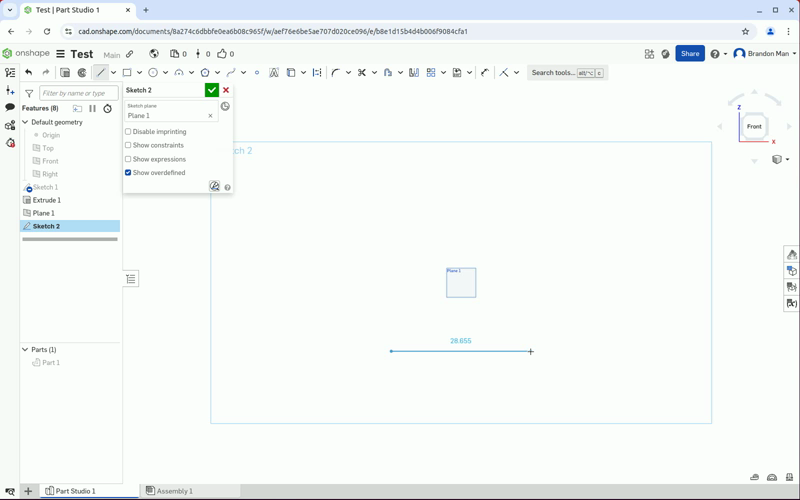
key_up(shift)
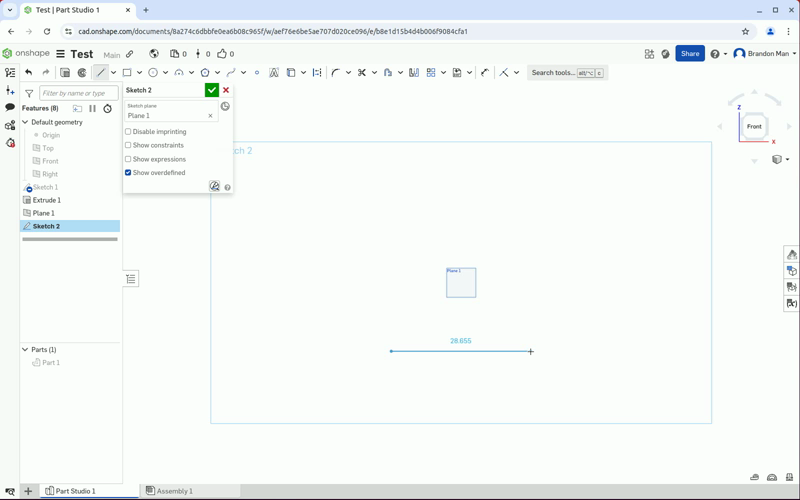
key_down(shift)
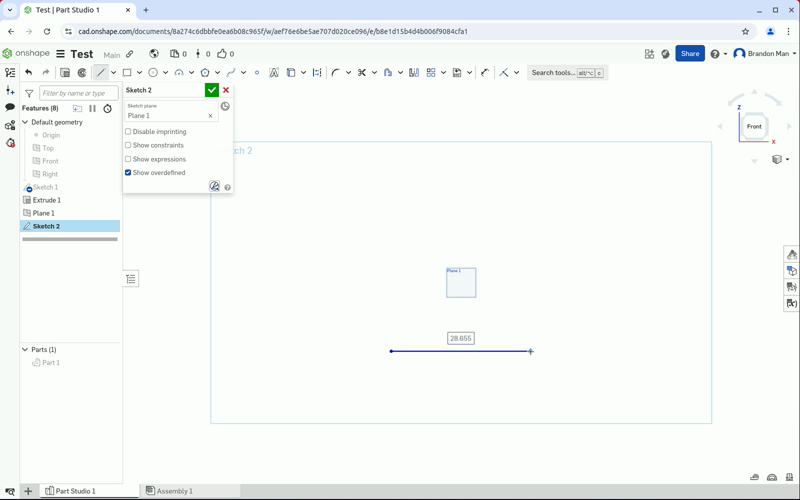
mouse_move(530, 222)
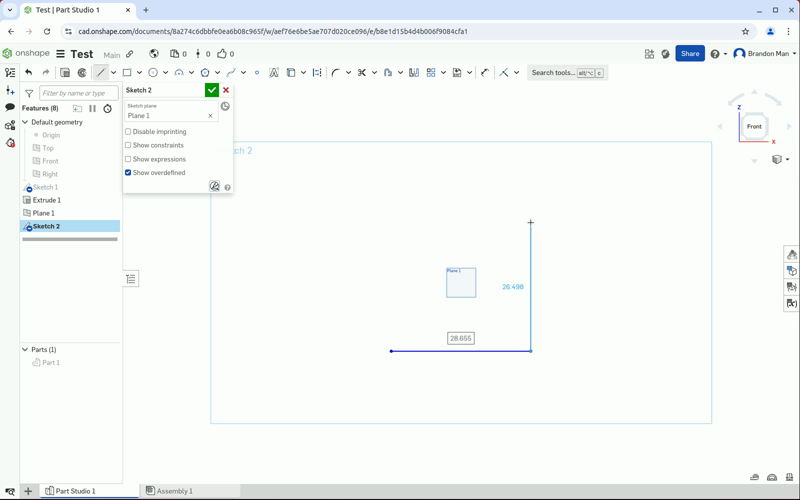
click(530, 222)
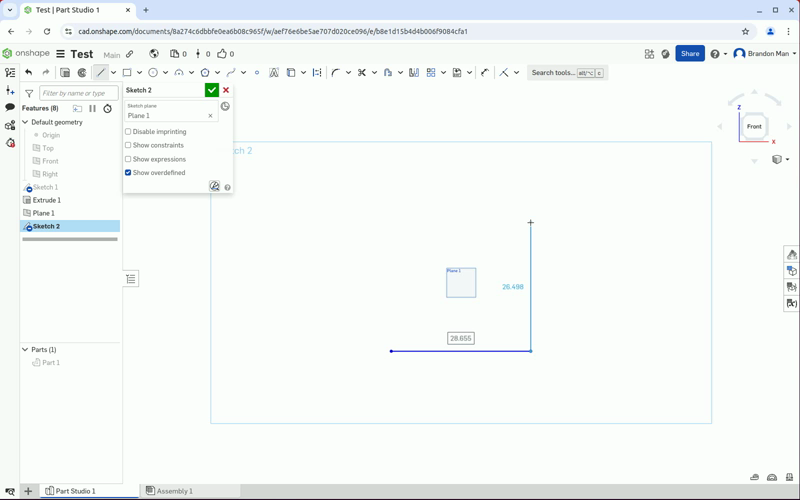
key_up(shift)
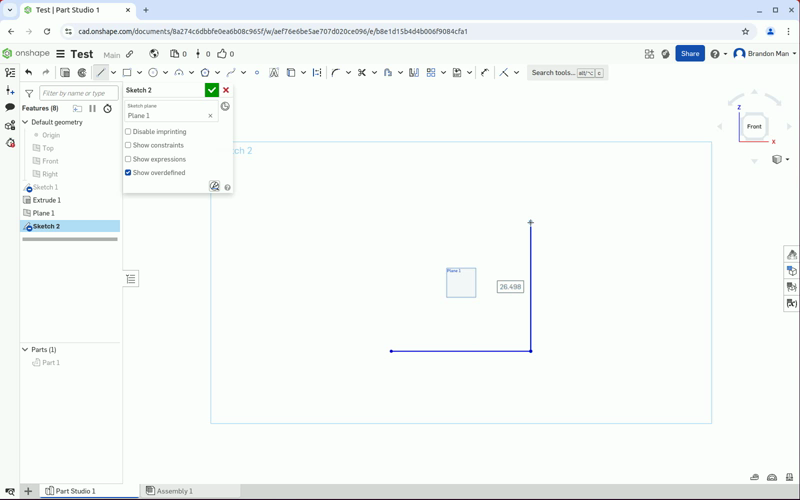
key_down(shift)
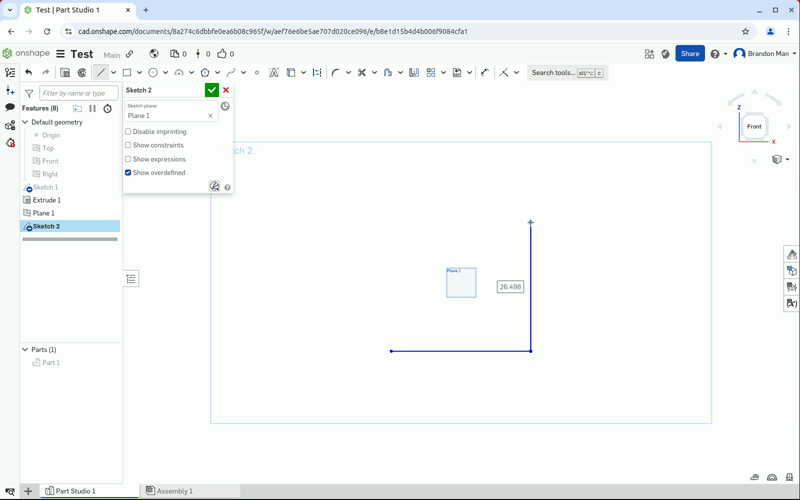
mouse_move(391, 222)
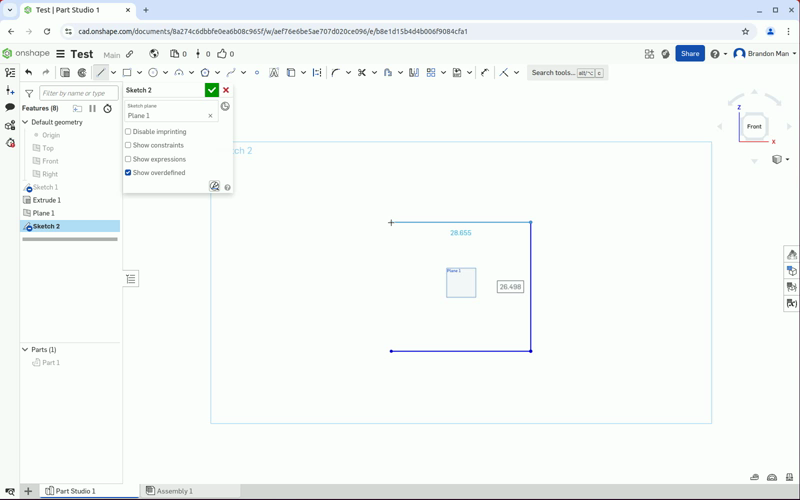
click(391, 222)
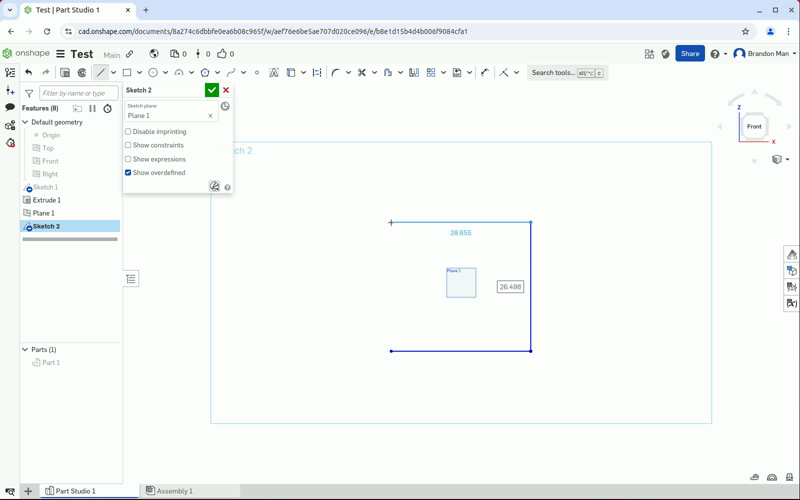
key_up(shift)
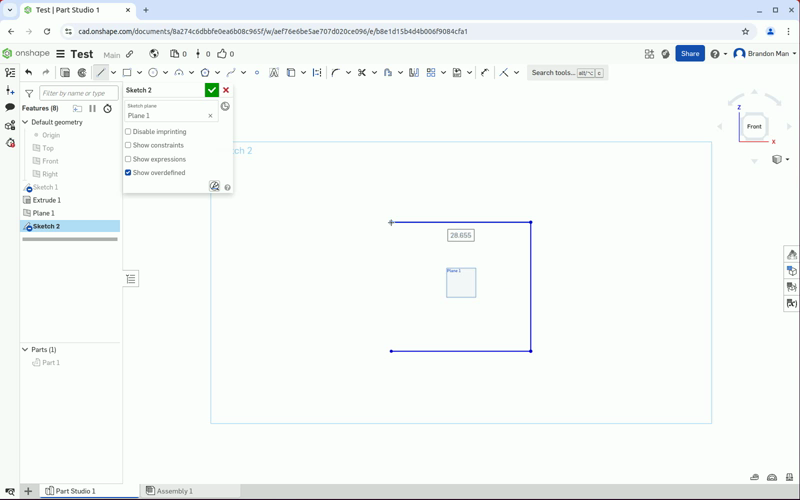
key_down(shift)
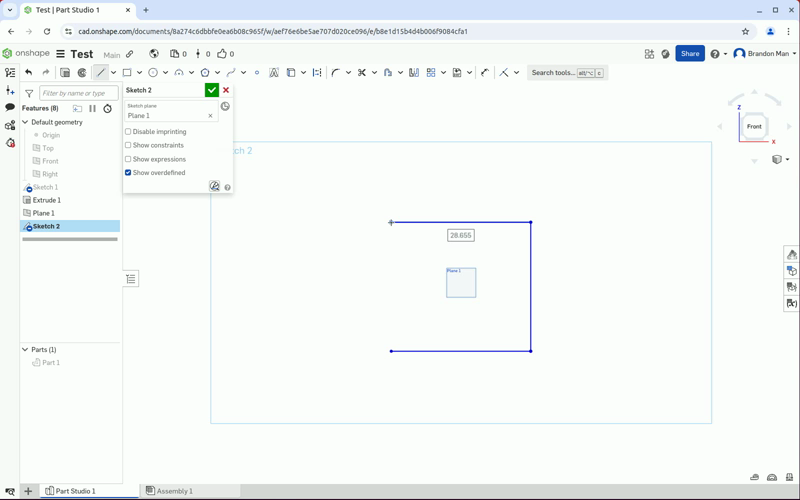
mouse_move(391, 351)
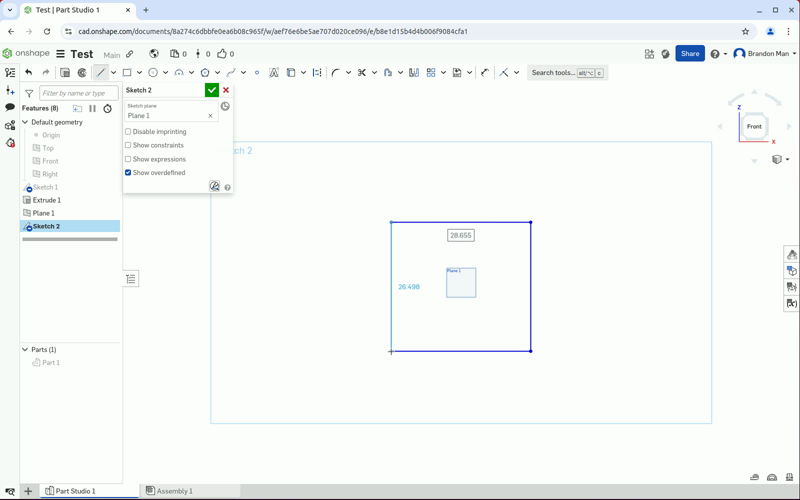
key_up(shift)
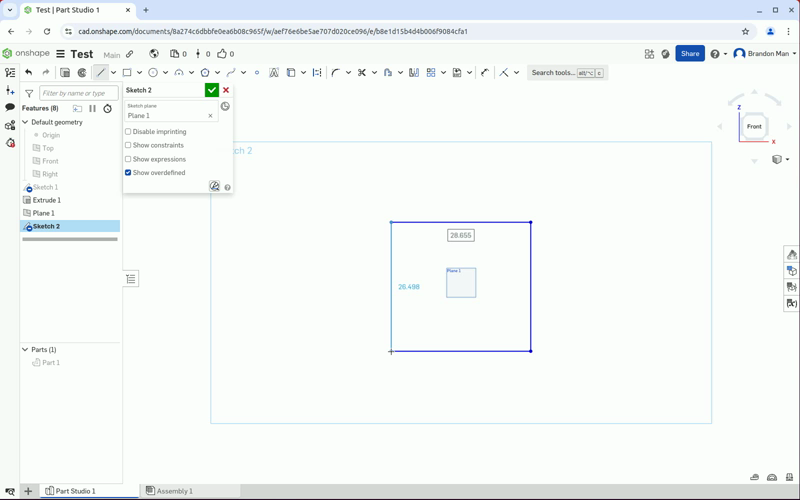
click(391, 351)
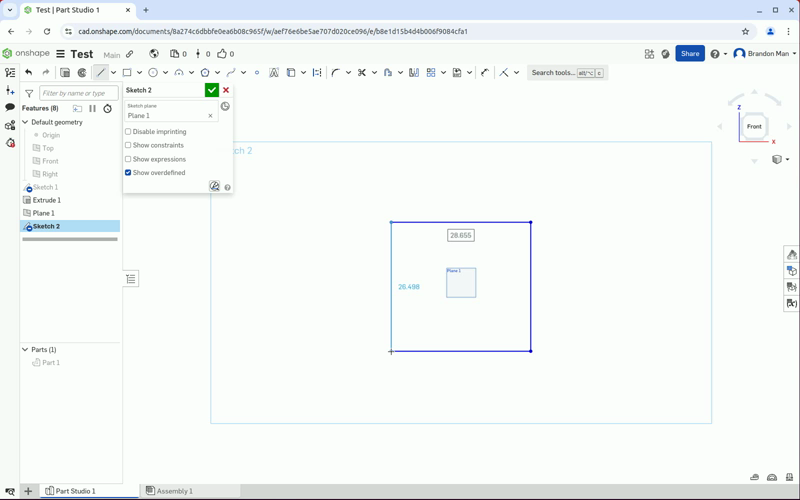
key(esc)
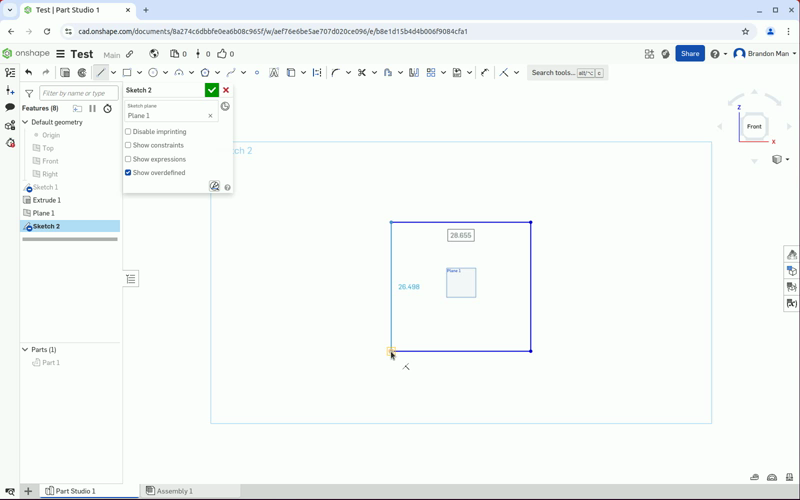
mouse_move(513, 292)
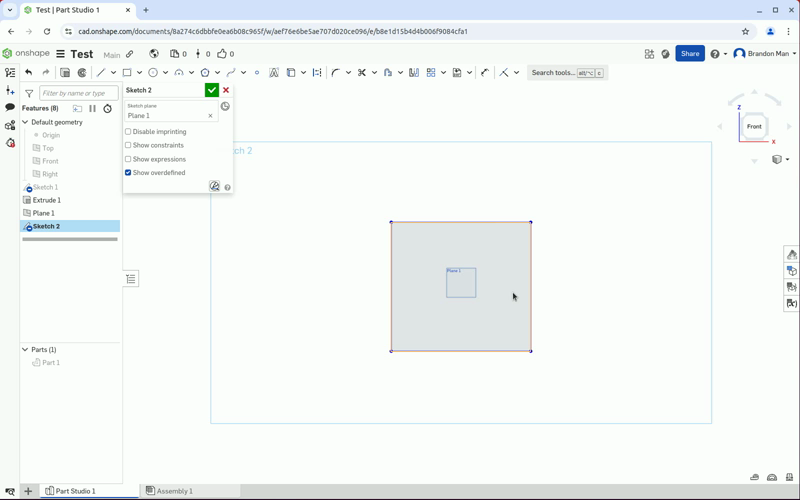
click(513, 292)
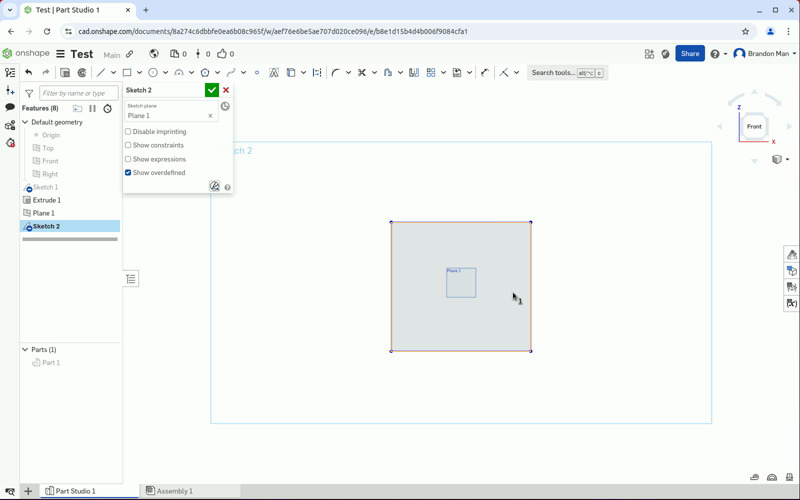
mouse_move(73, 352)
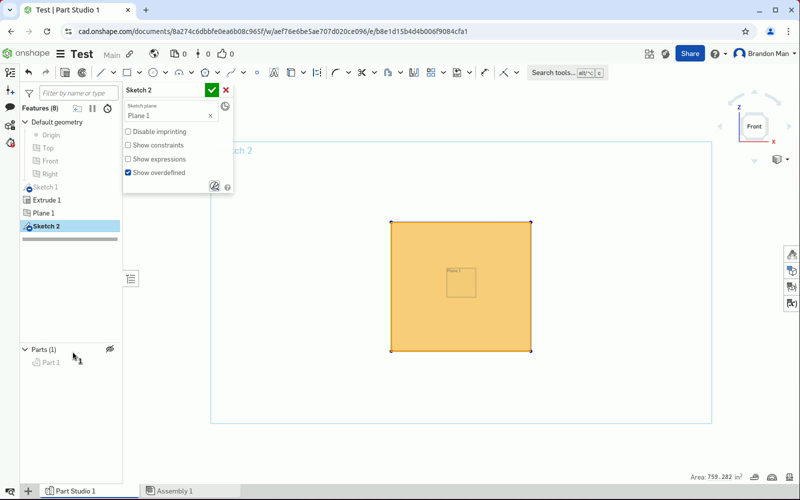
key(shift+y)
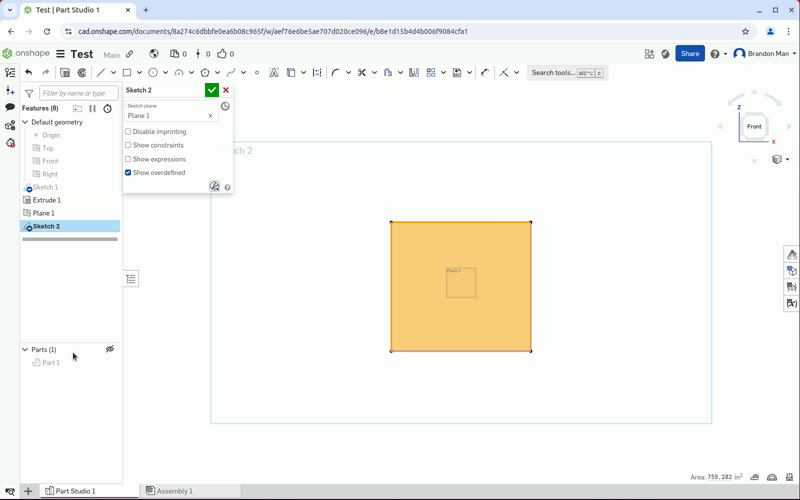
key(shift+e)
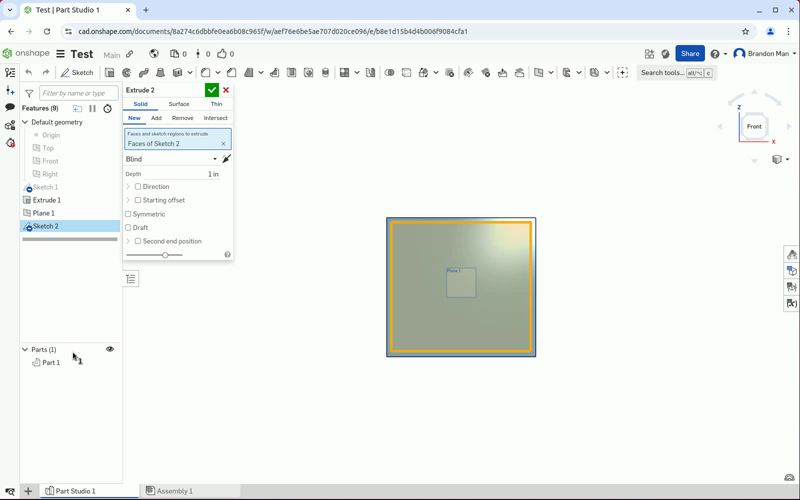
mouse_move(143, 106)
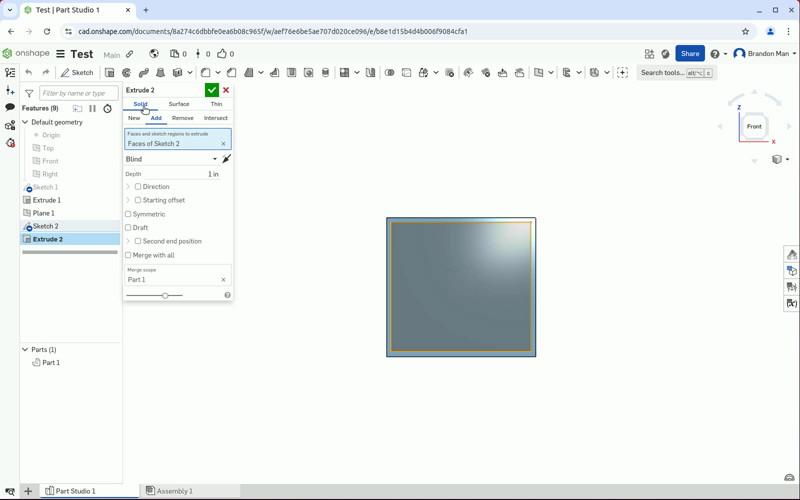
click(143, 106)
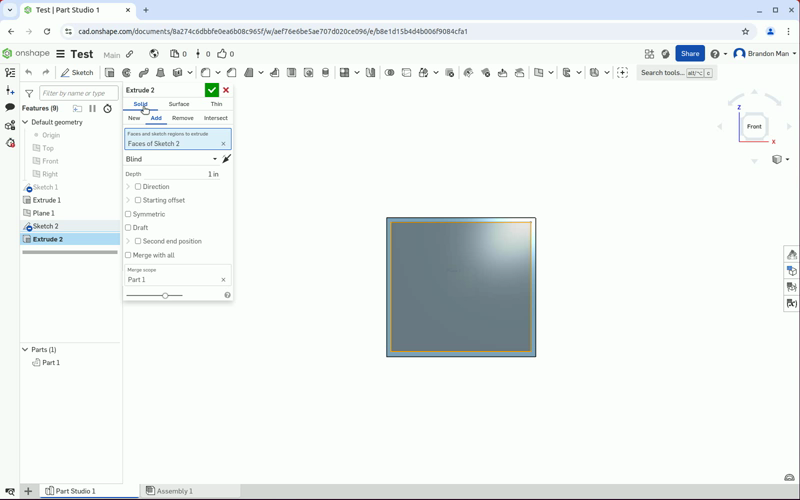
mouse_move(186, 120)
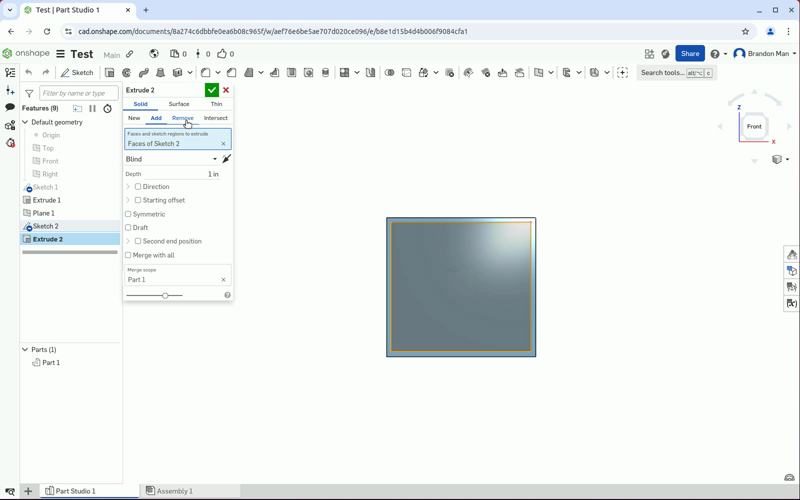
click(186, 120)
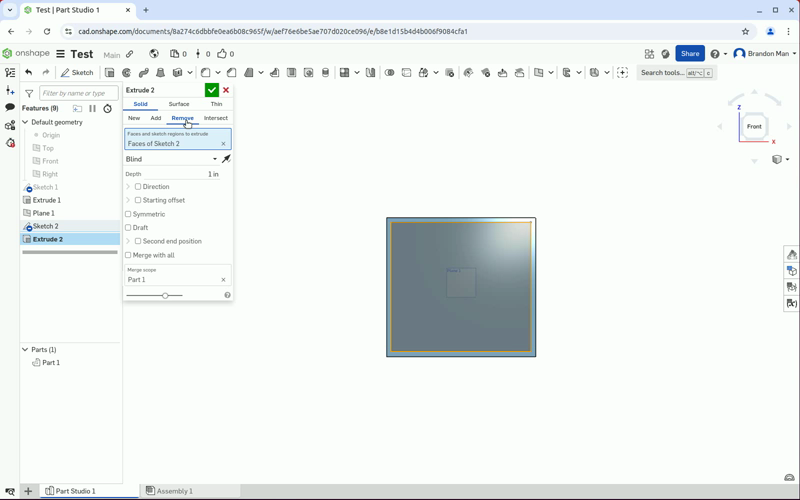
key(tab, 4)
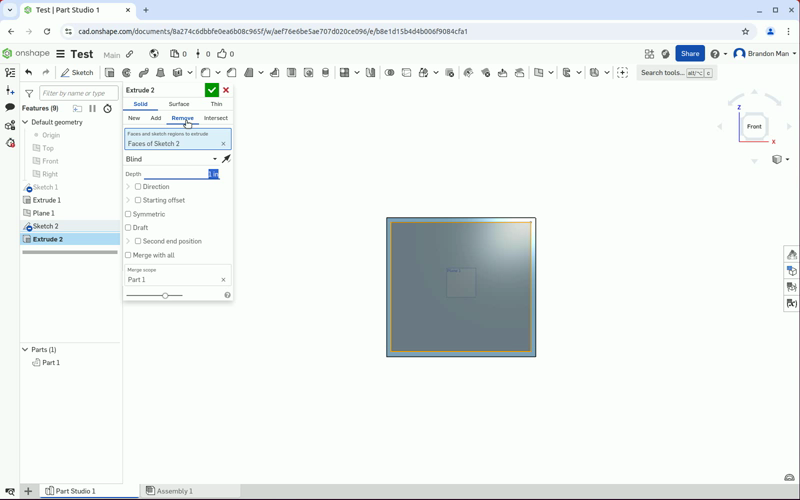
text(1.685)
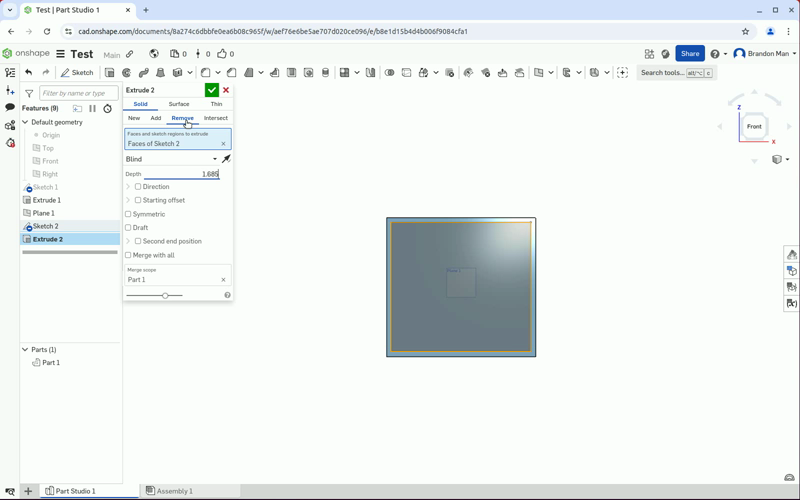
key(tab, 6)
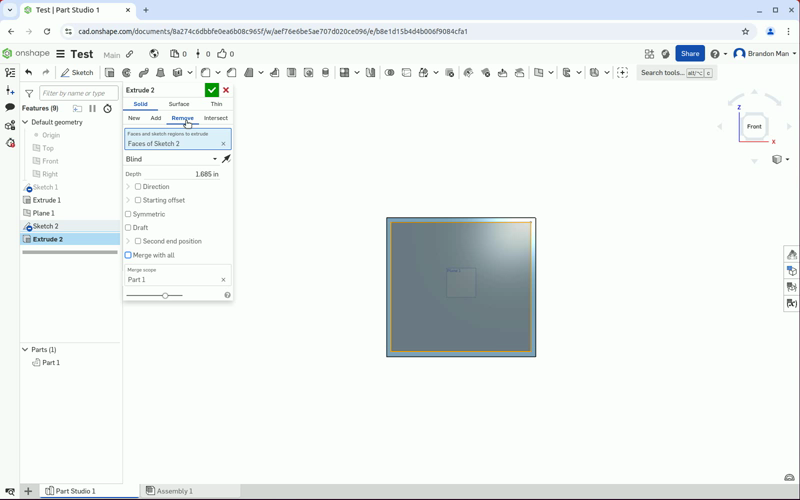
key(space)
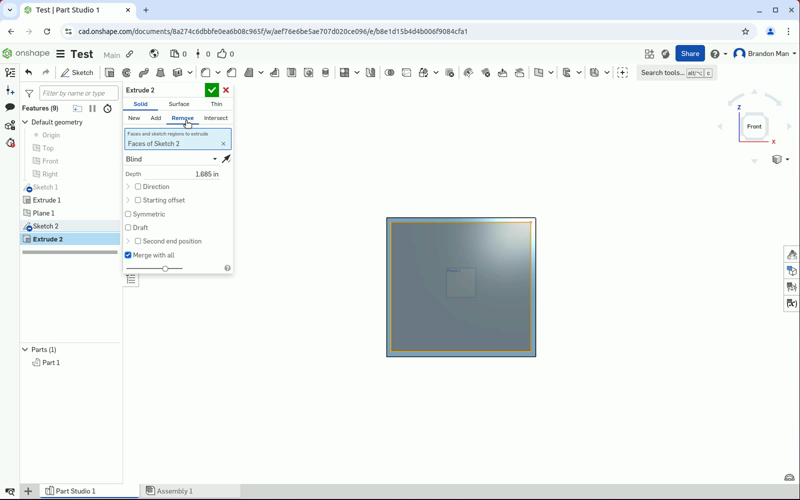
key(enter)
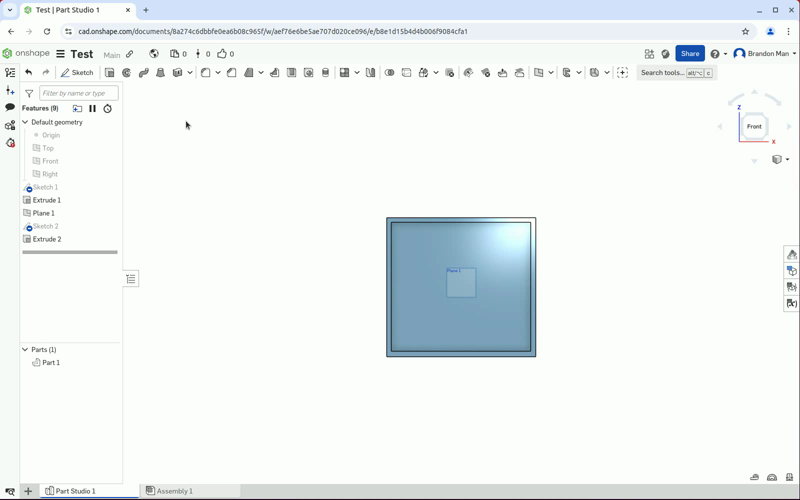
key(shift+h)
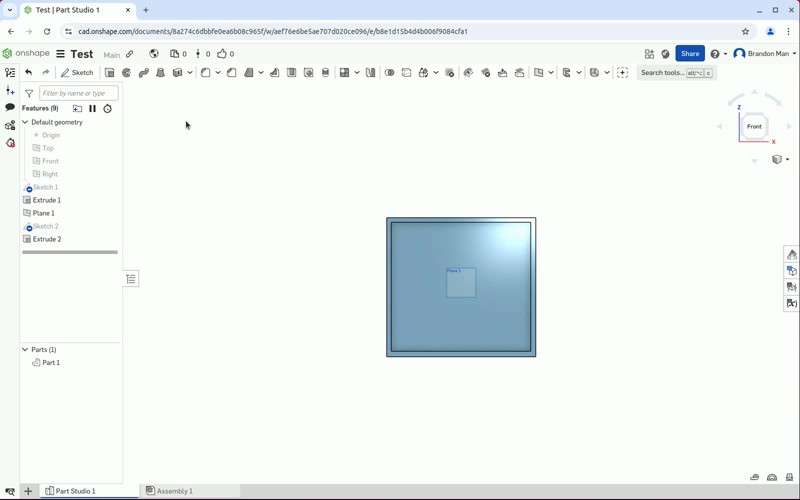
key(shift+h)
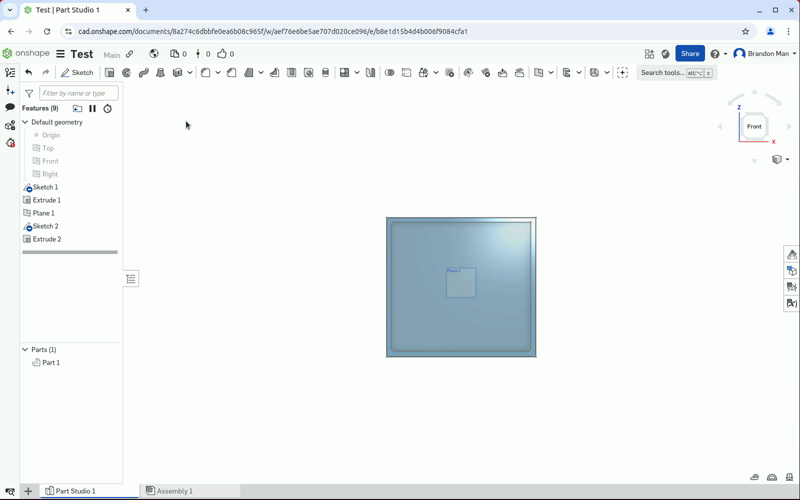
key(shift+7)
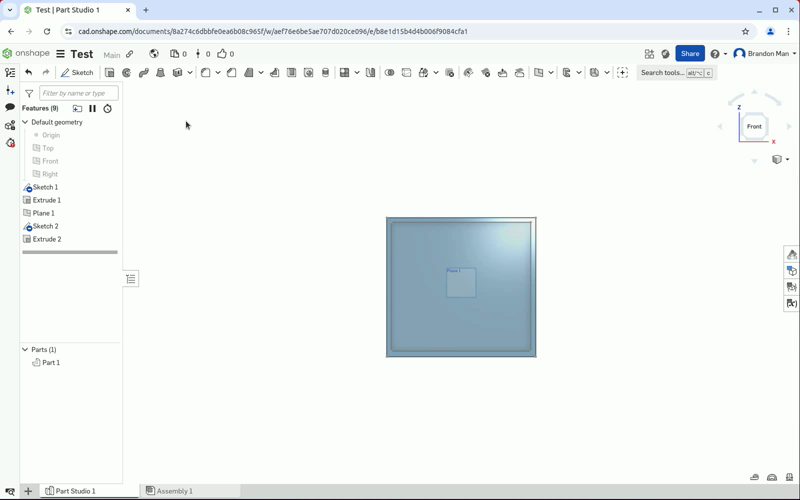
key(left, 2)
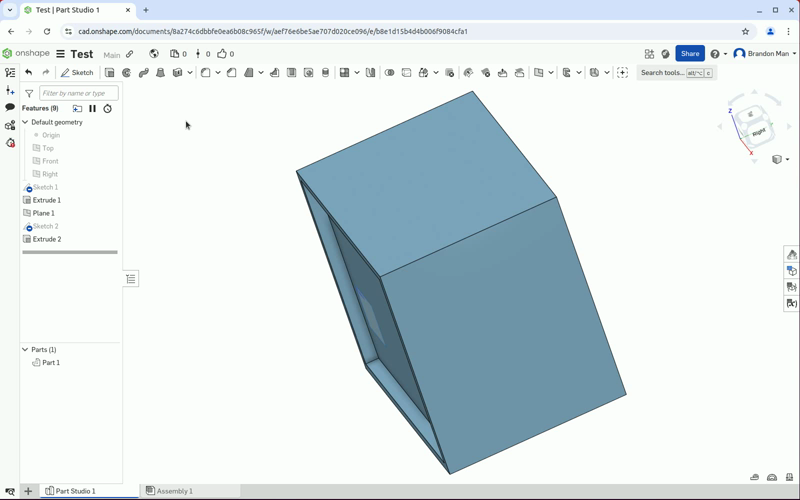
key(down, 2)
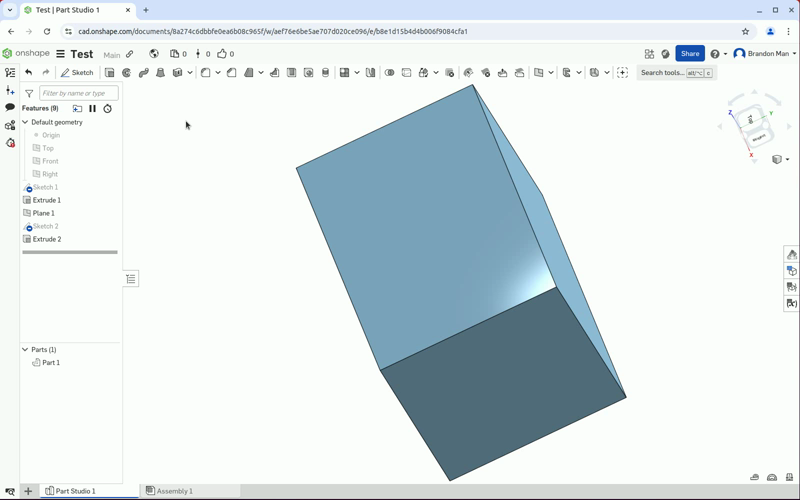
key(up, 2)
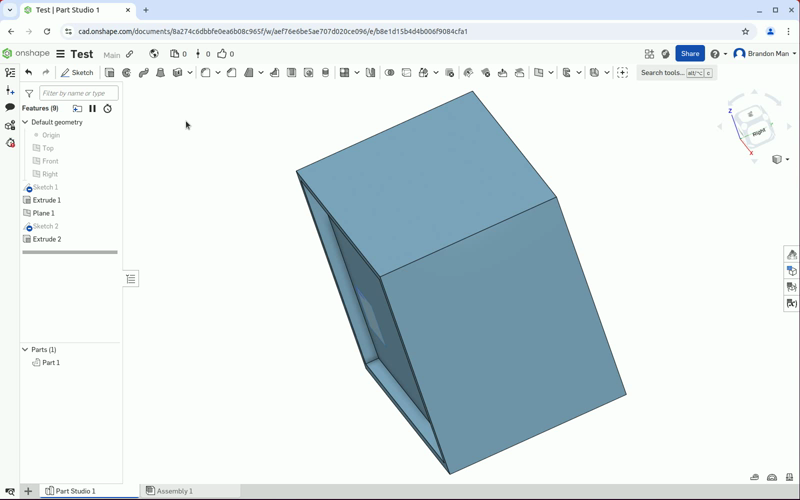
key(right, 2)
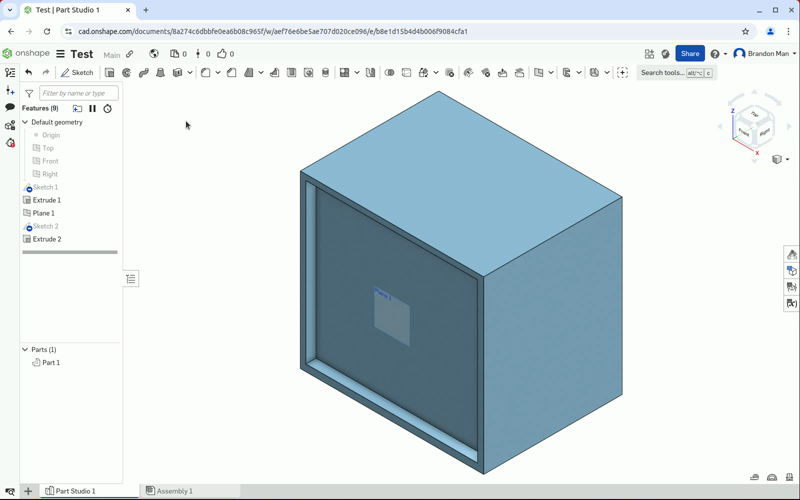
mouse_move(73, 189)
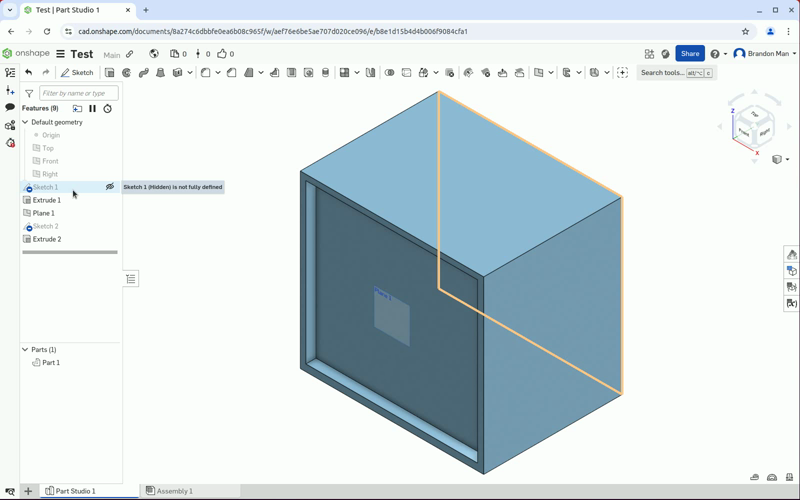
click(73, 189)